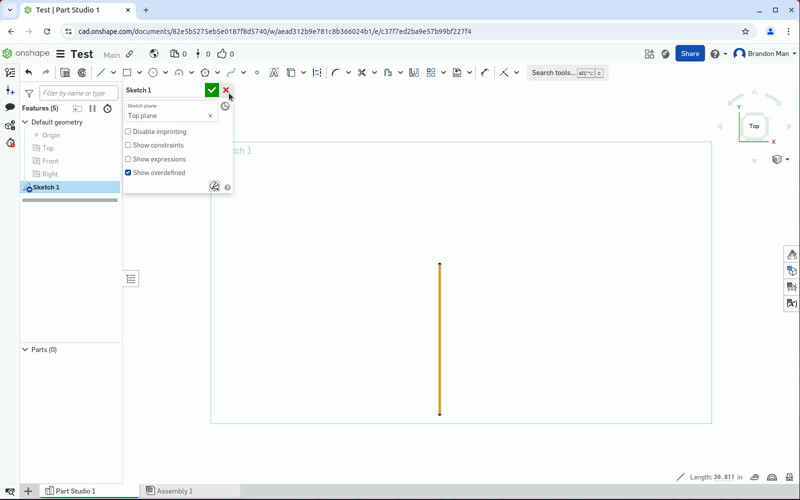
key(shift+h)
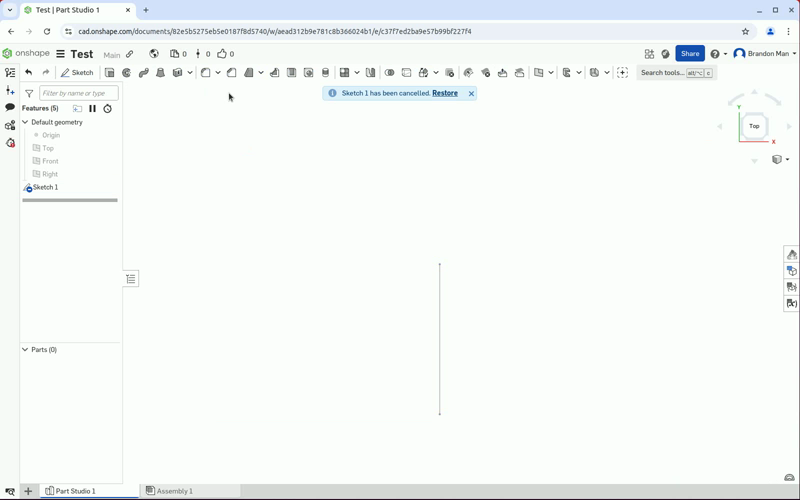
key(shift+s)
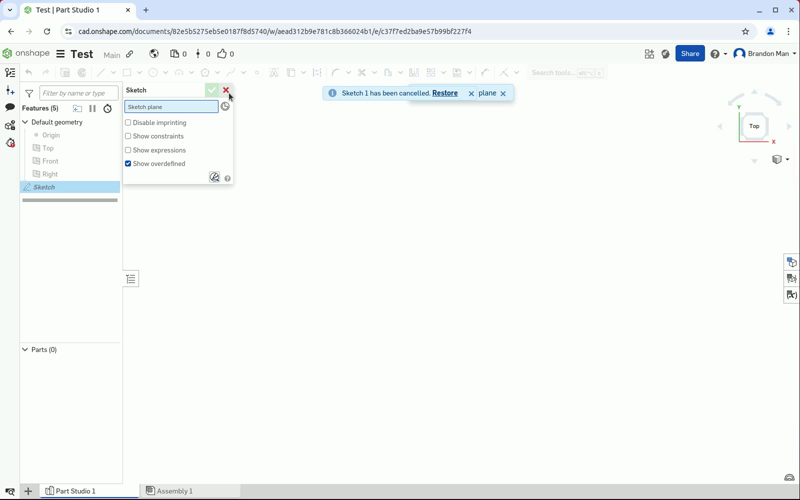
mouse_move(73, 150)
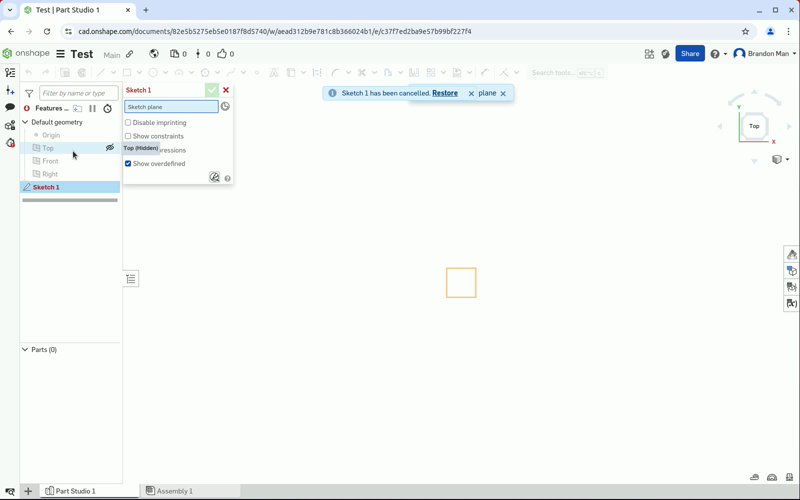
click(73, 150)
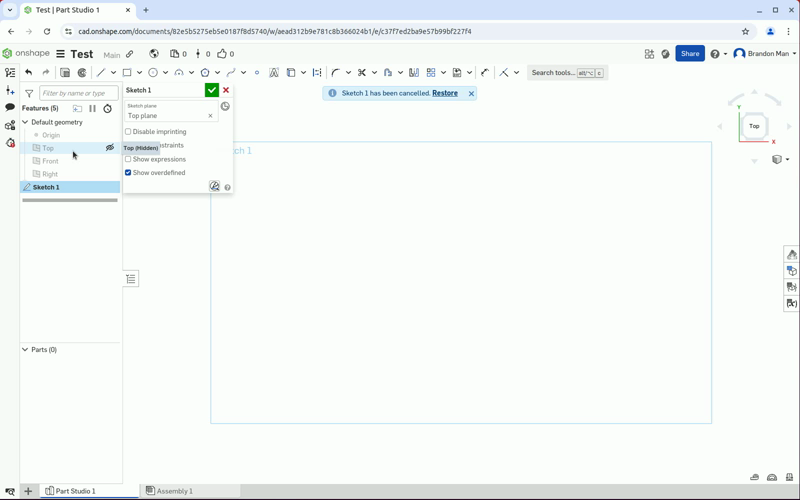
mouse_move(73, 352)
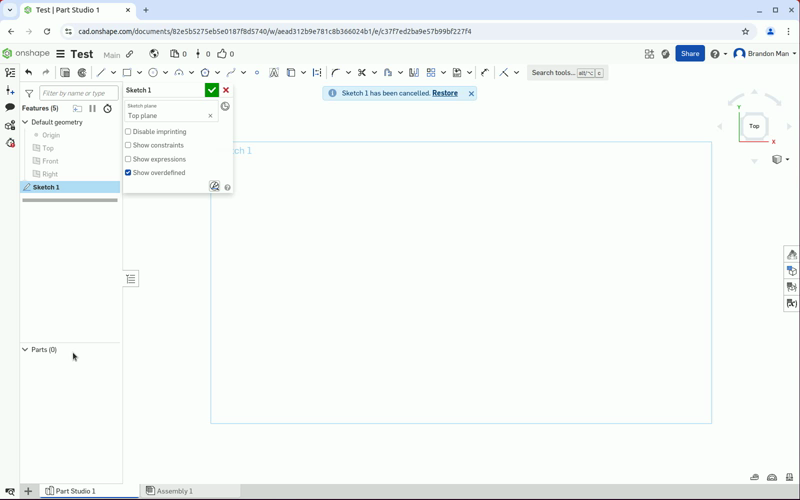
key(y)
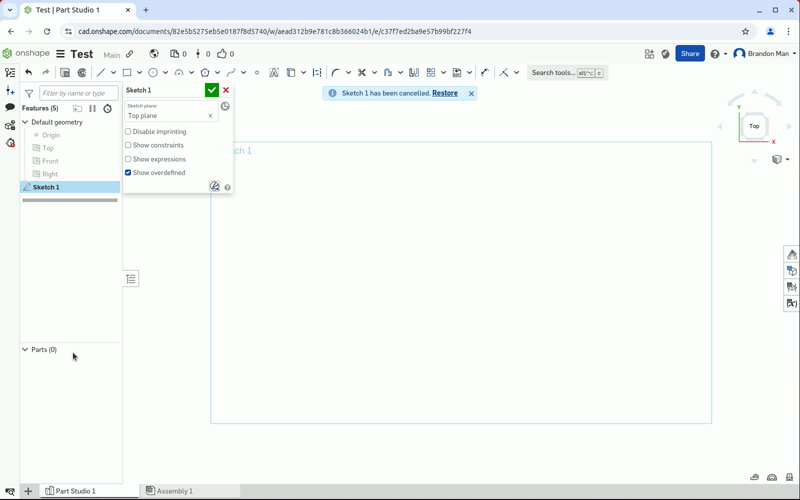
key(l)
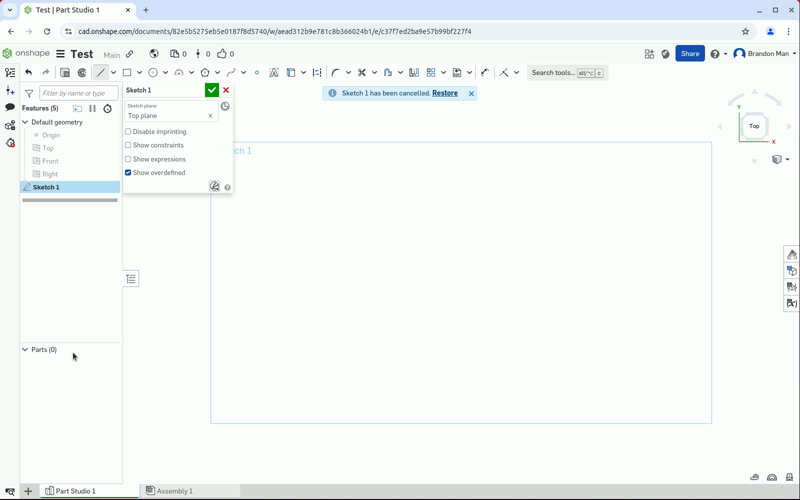
key_down(shift)
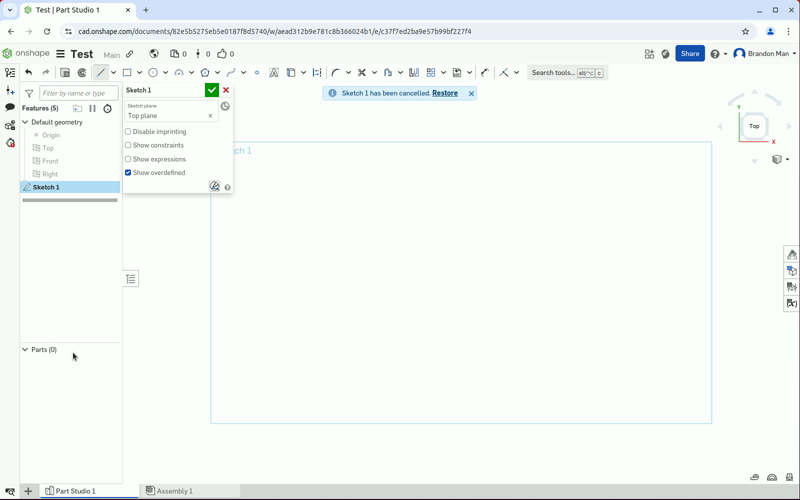
mouse_move(349, 282)
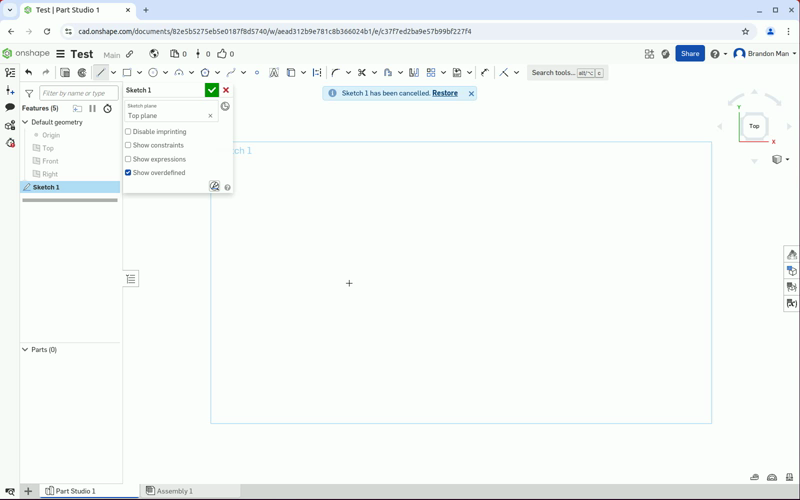
click(349, 282)
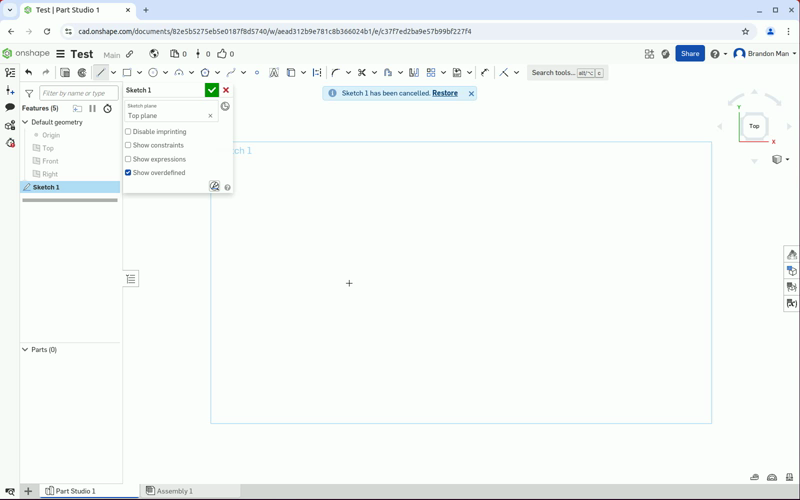
key_up(shift)
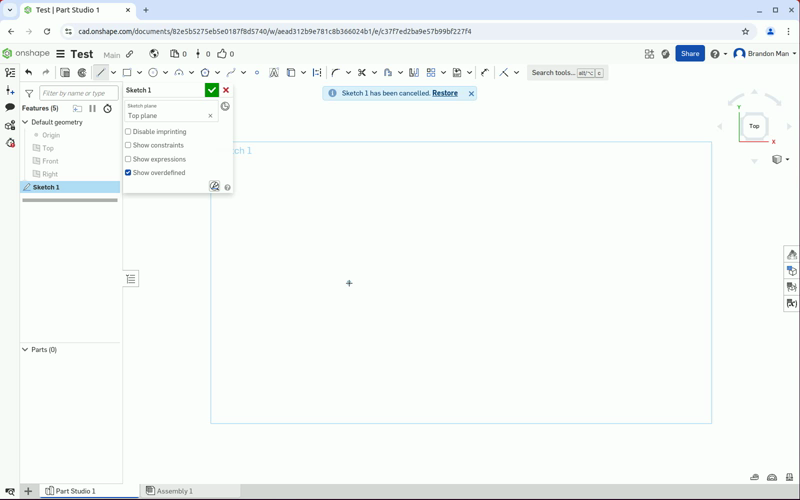
key_down(shift)
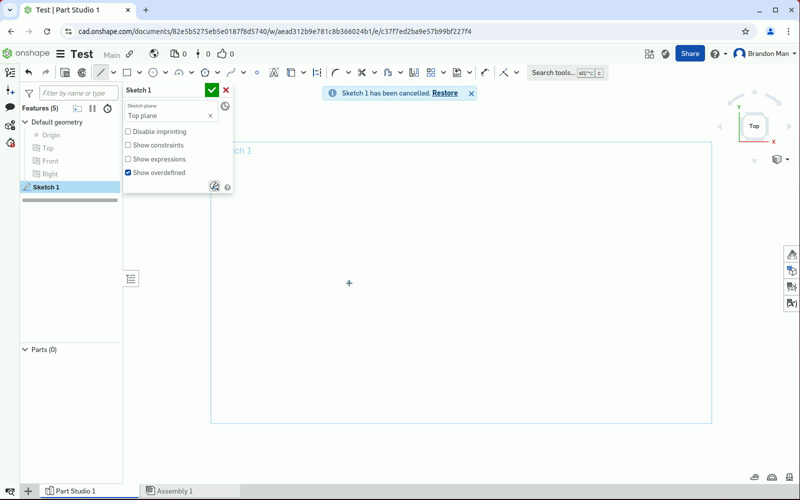
mouse_move(405, 378)
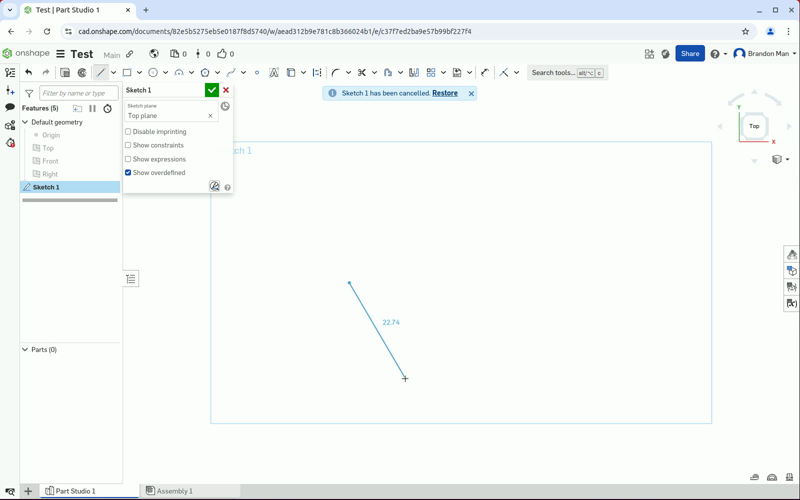
click(405, 378)
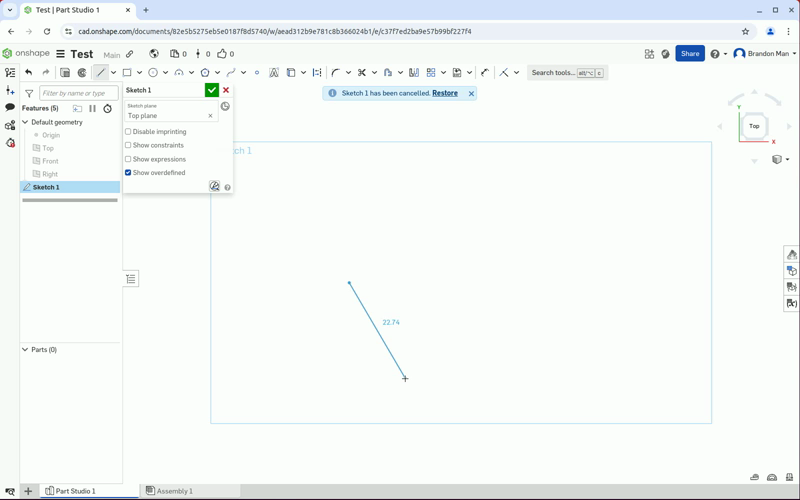
key_up(shift)
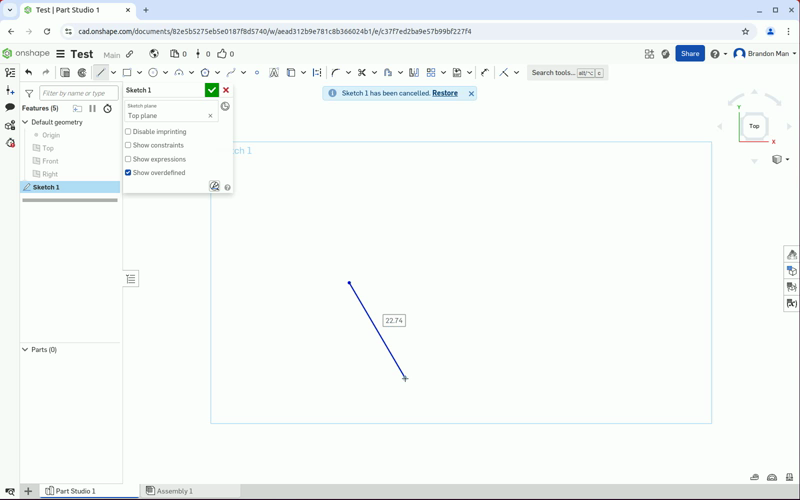
key_down(shift)
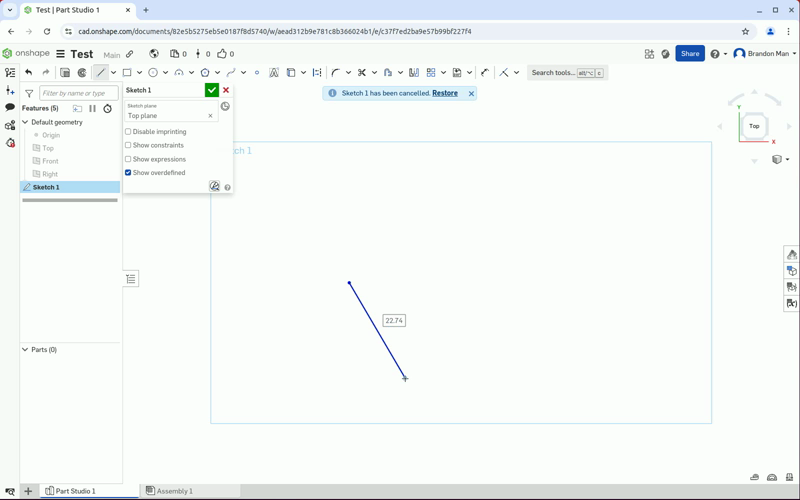
mouse_move(514, 378)
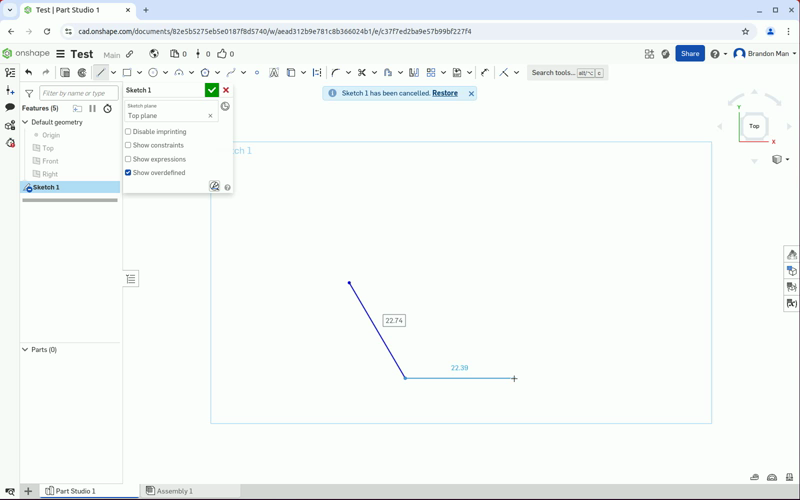
click(514, 378)
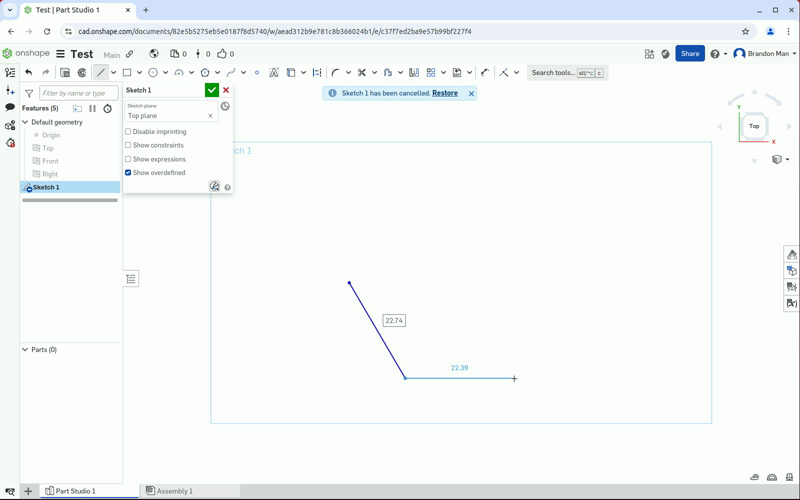
key_up(shift)
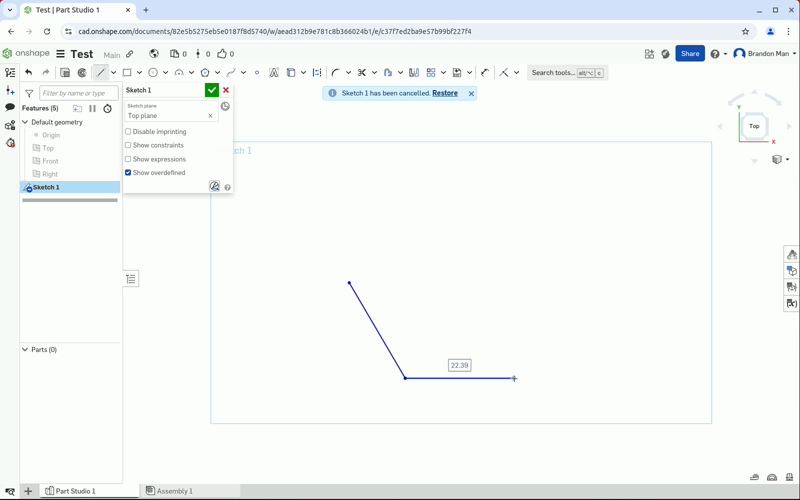
key_down(shift)
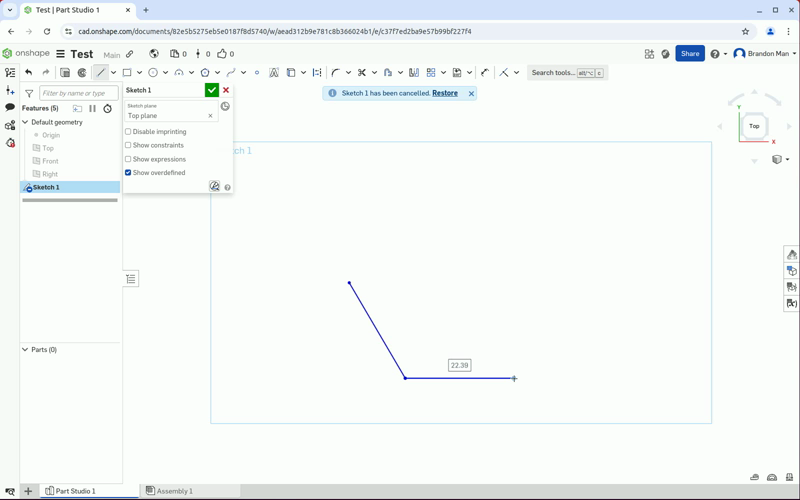
mouse_move(569, 282)
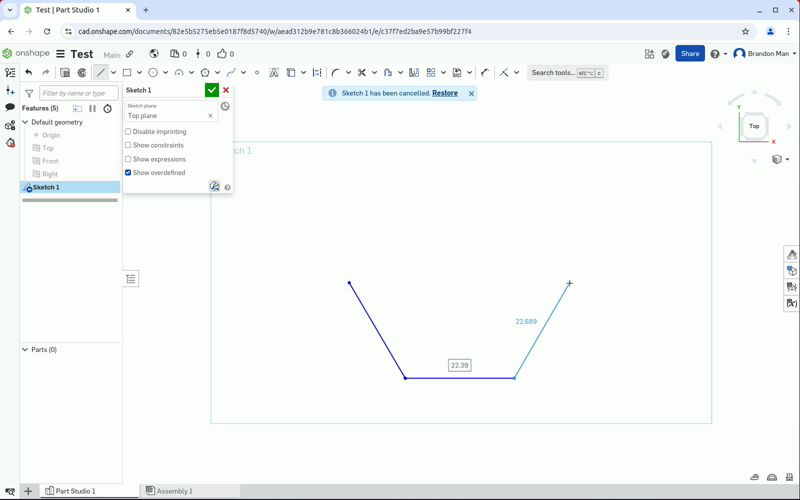
click(569, 282)
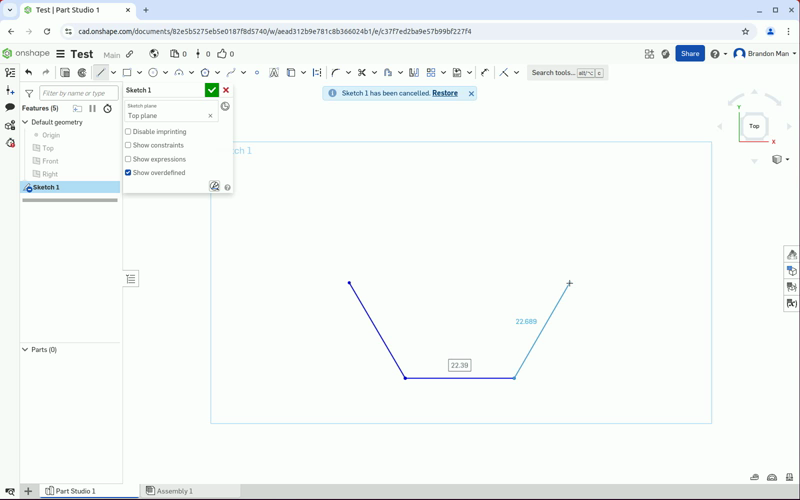
key_up(shift)
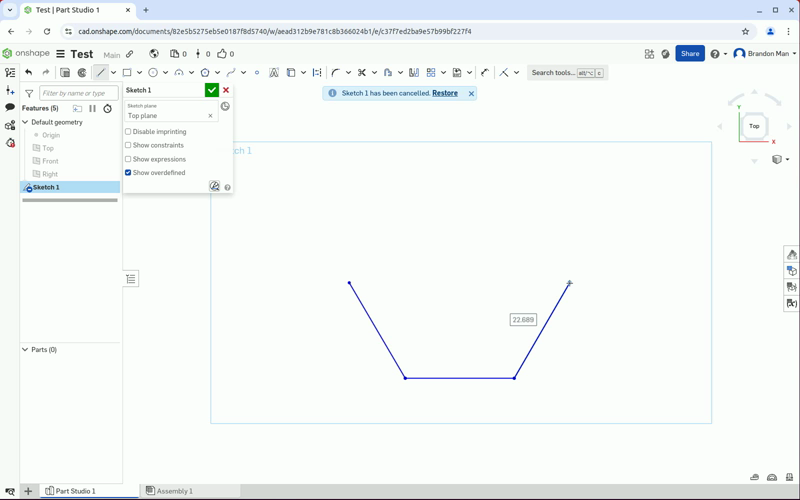
key_down(shift)
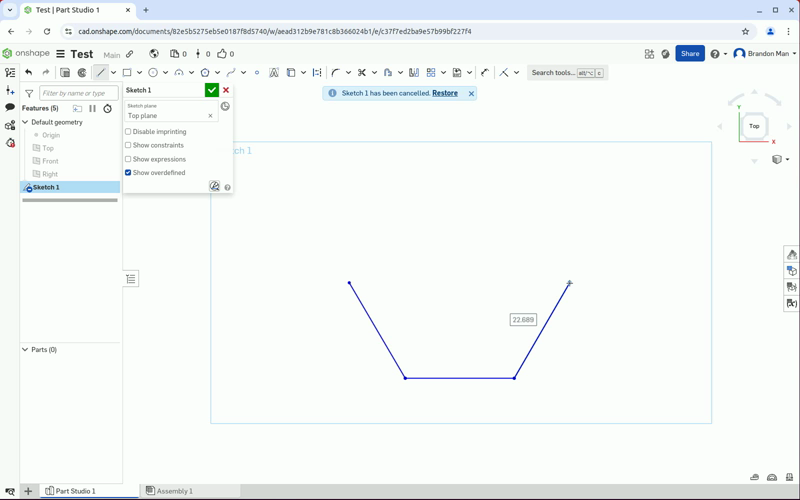
mouse_move(514, 187)
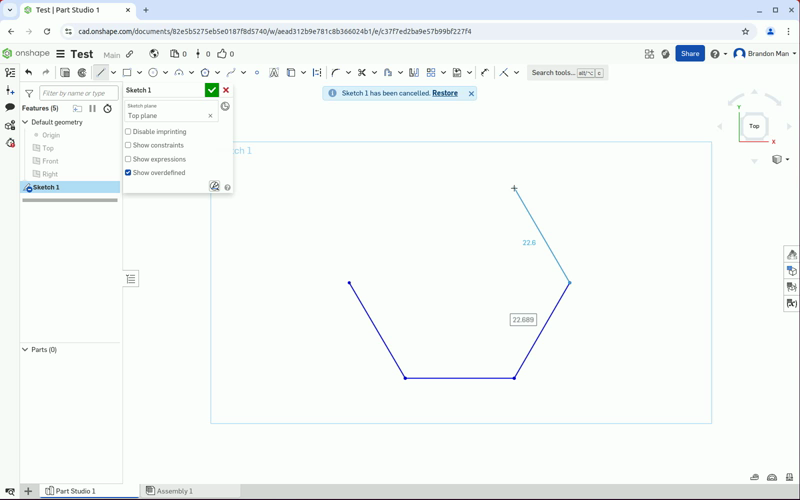
click(514, 187)
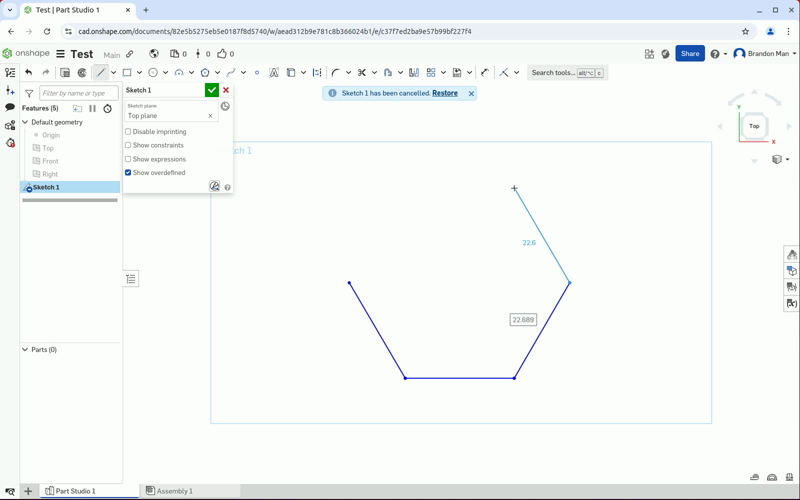
key_up(shift)
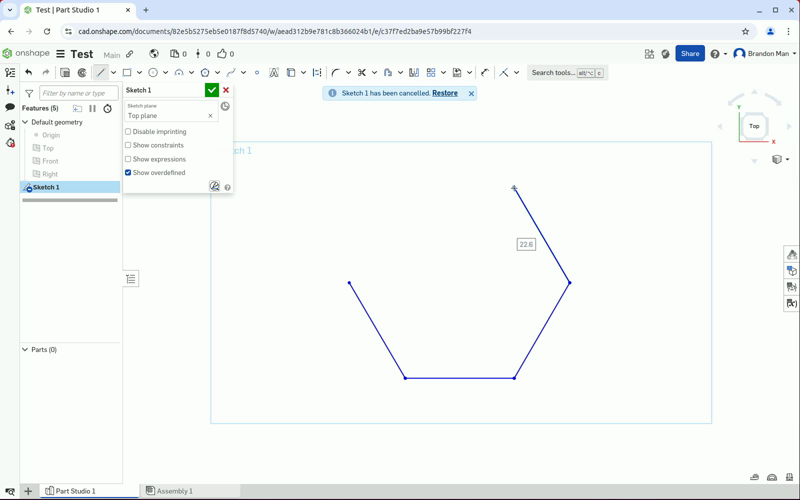
key_down(shift)
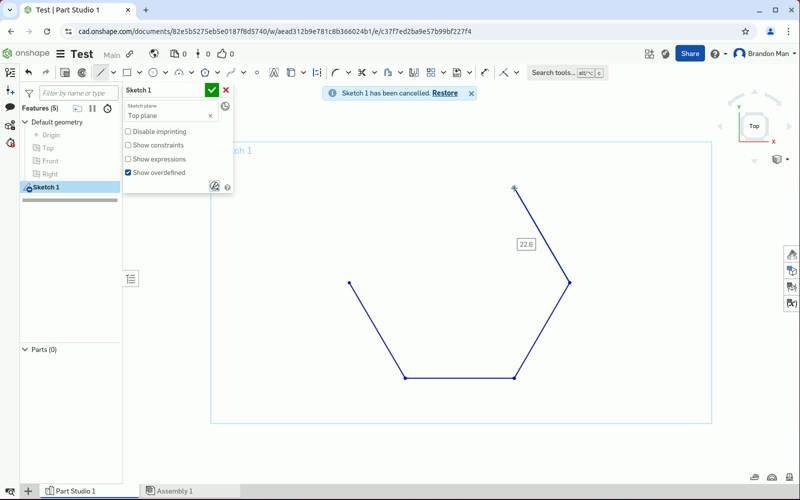
mouse_move(405, 187)
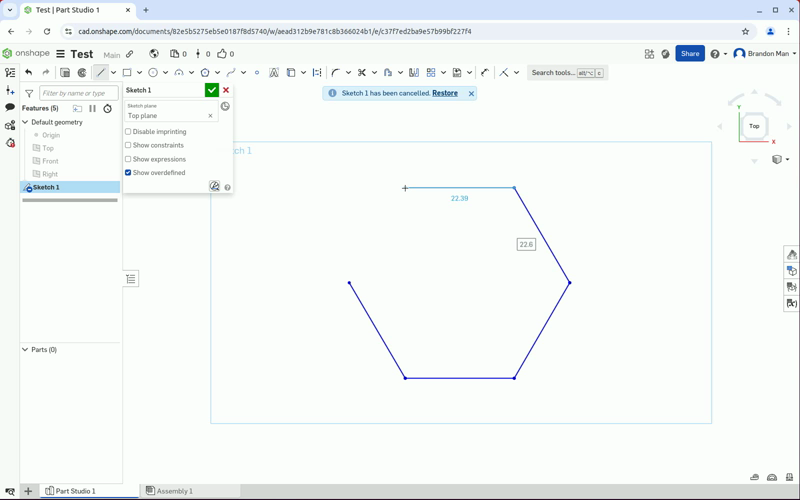
click(405, 187)
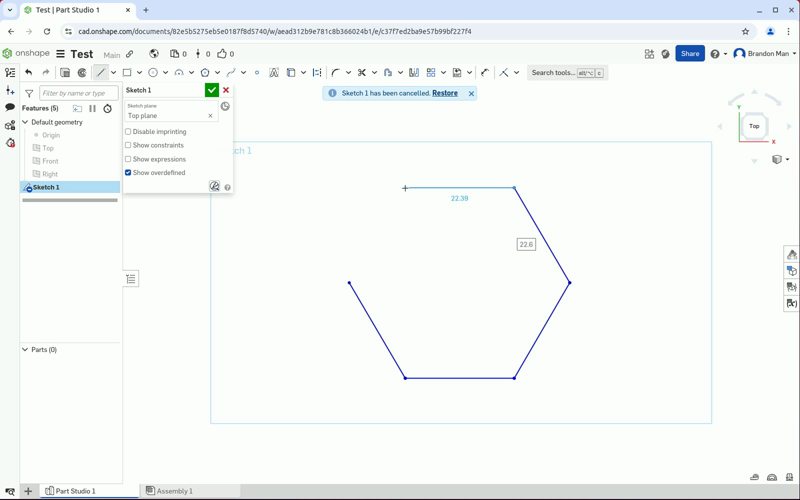
key_up(shift)
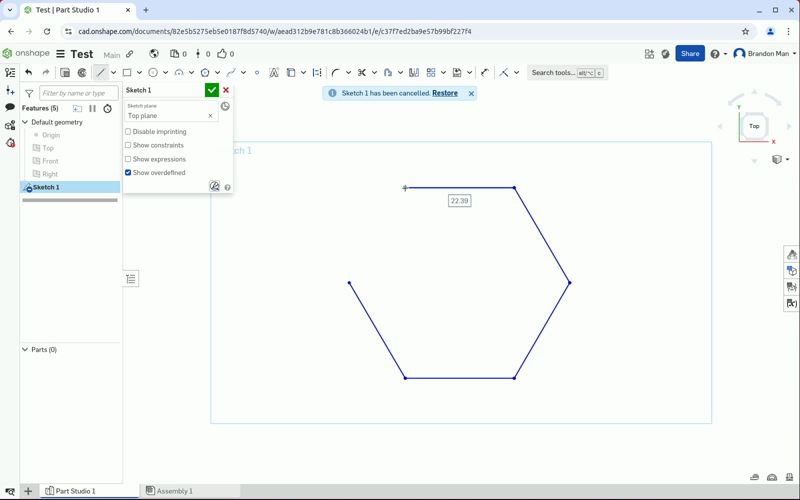
key_down(shift)
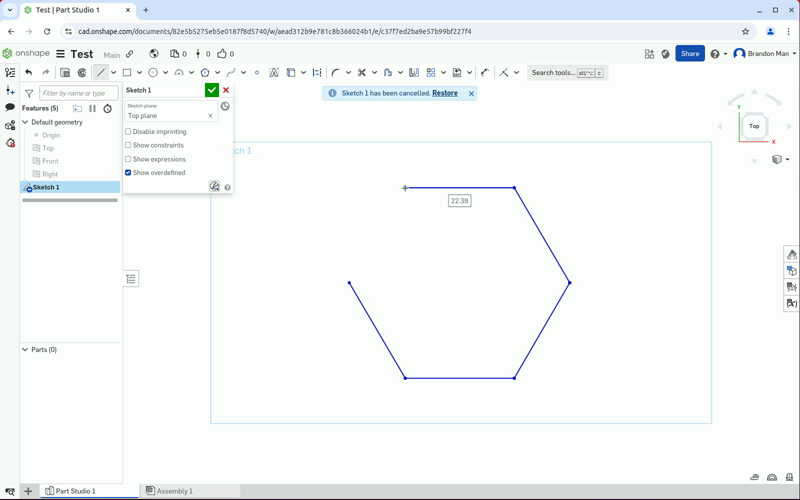
mouse_move(349, 282)
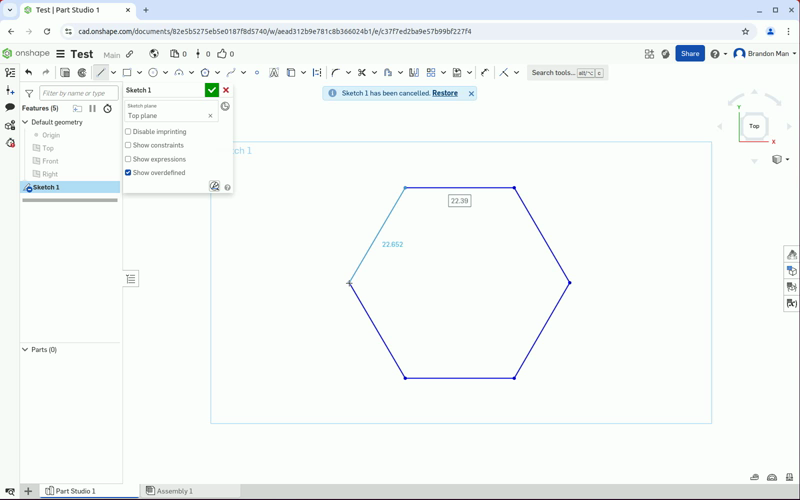
key_up(shift)
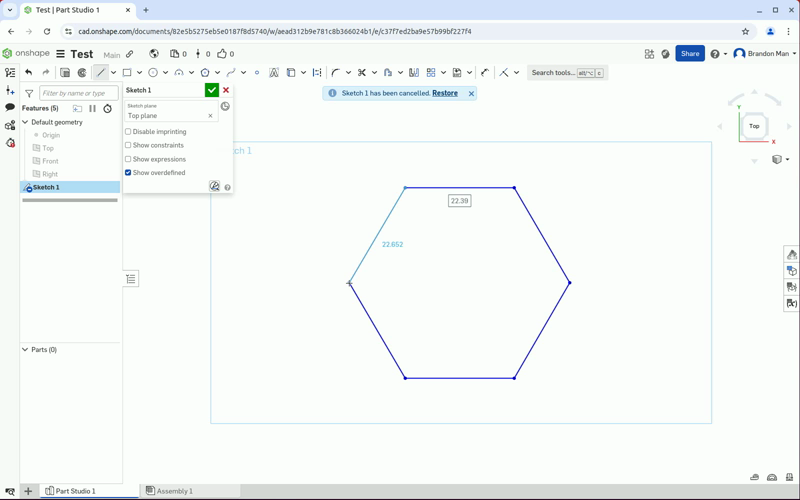
click(349, 282)
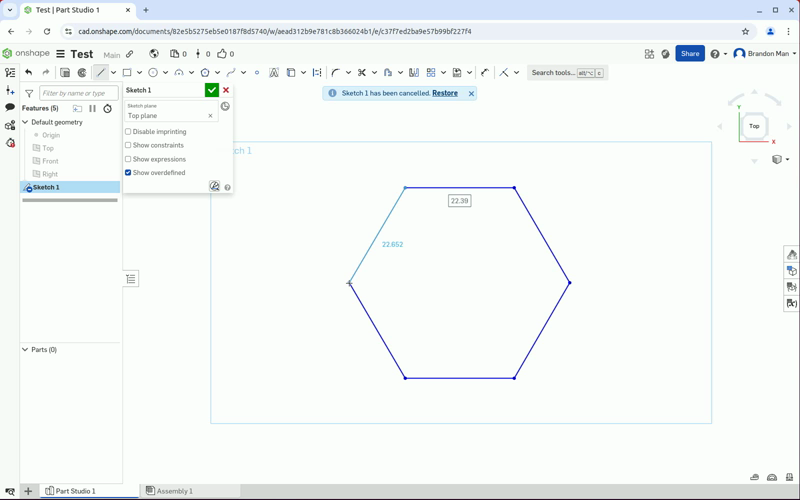
key(esc)
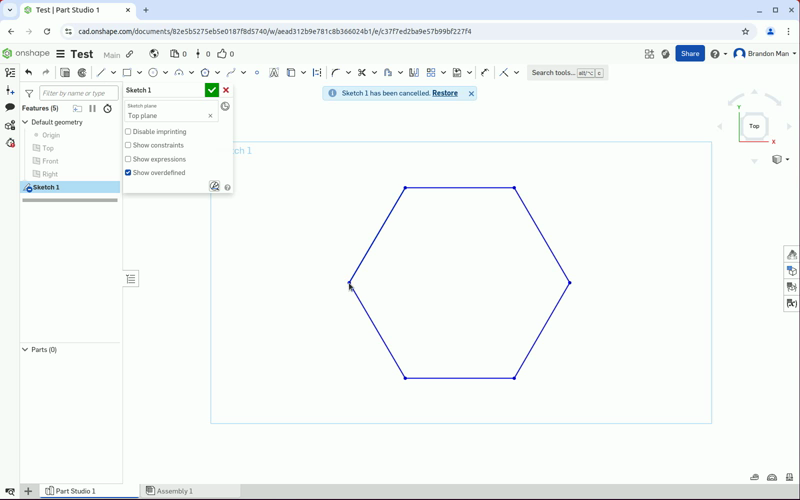
mouse_move(444, 230)
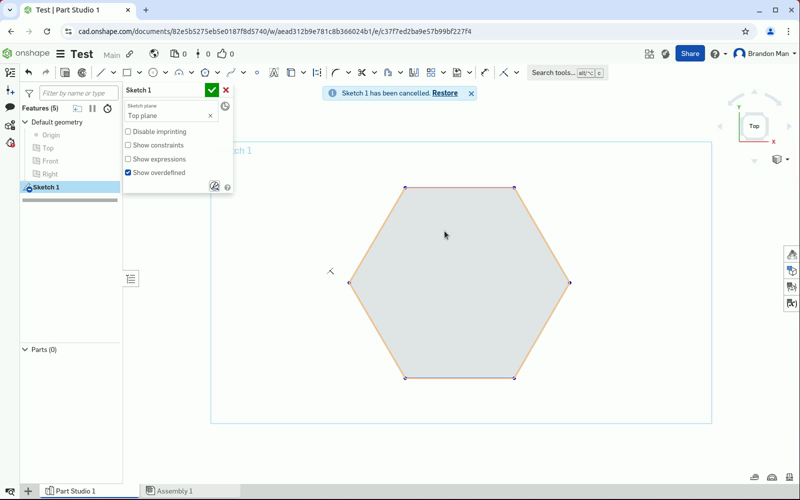
click(444, 230)
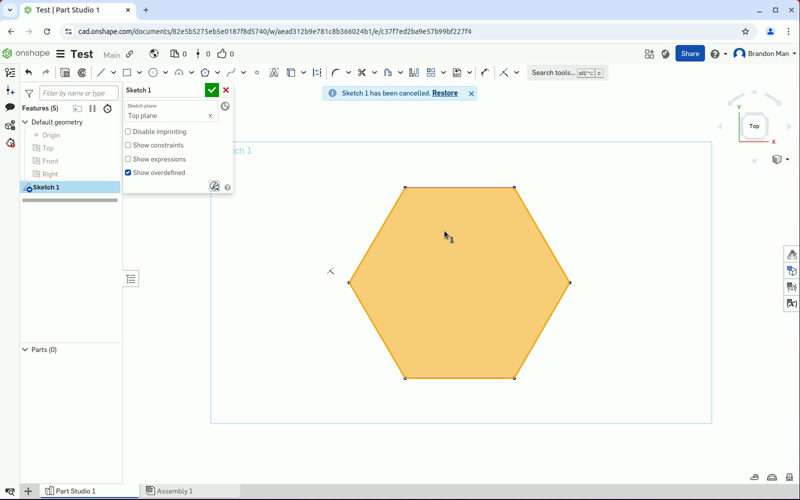
mouse_move(73, 352)
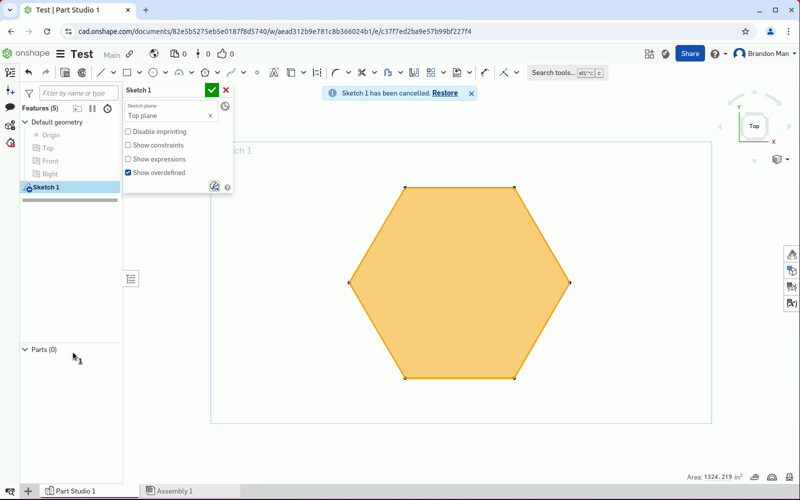
key(shift+y)
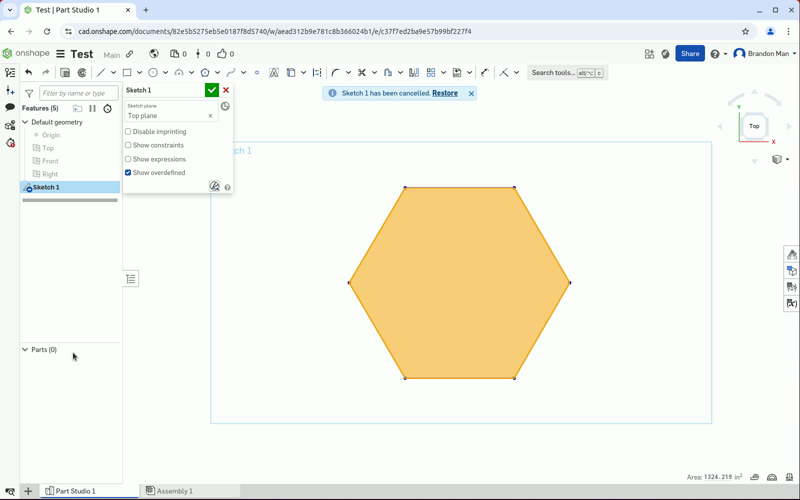
key(shift+e)
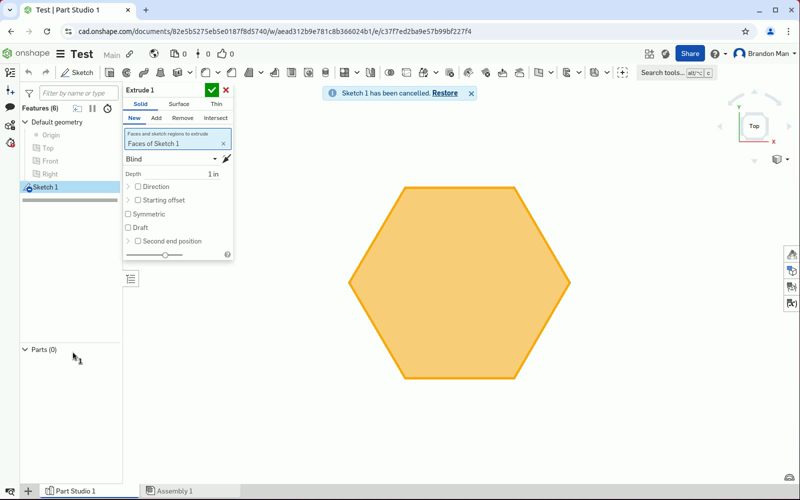
mouse_move(143, 106)
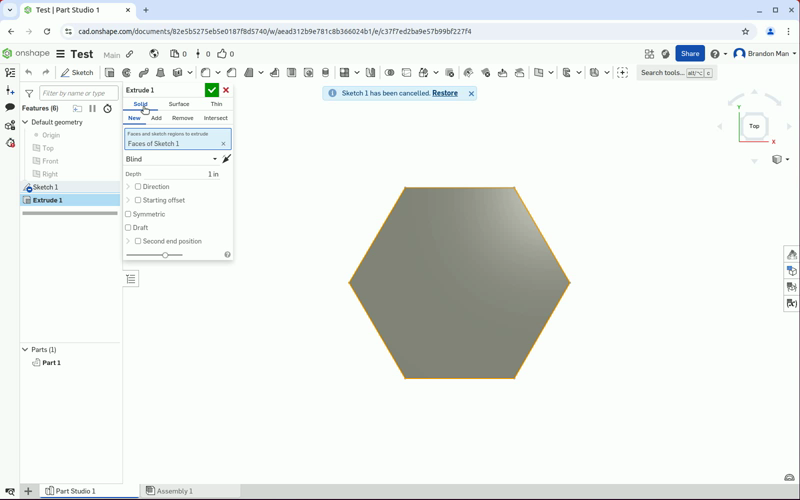
click(143, 106)
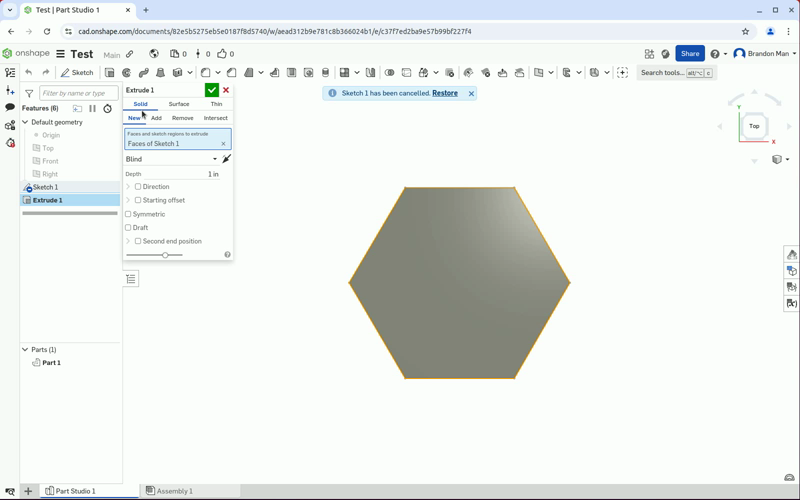
mouse_move(137, 120)
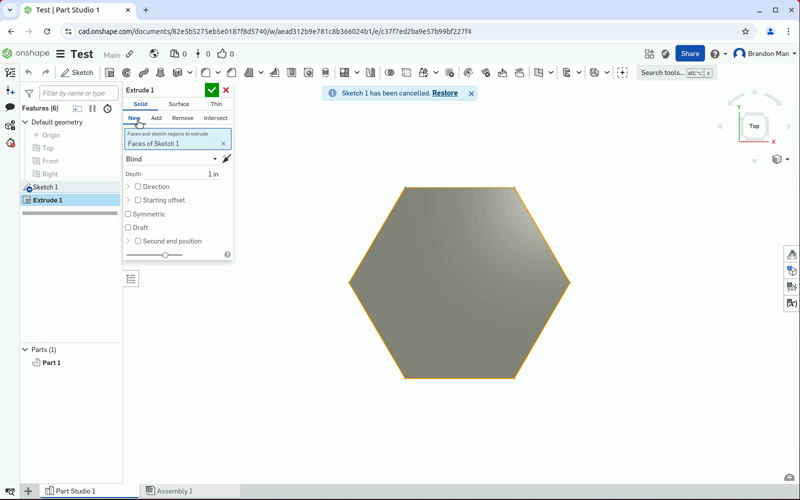
click(137, 120)
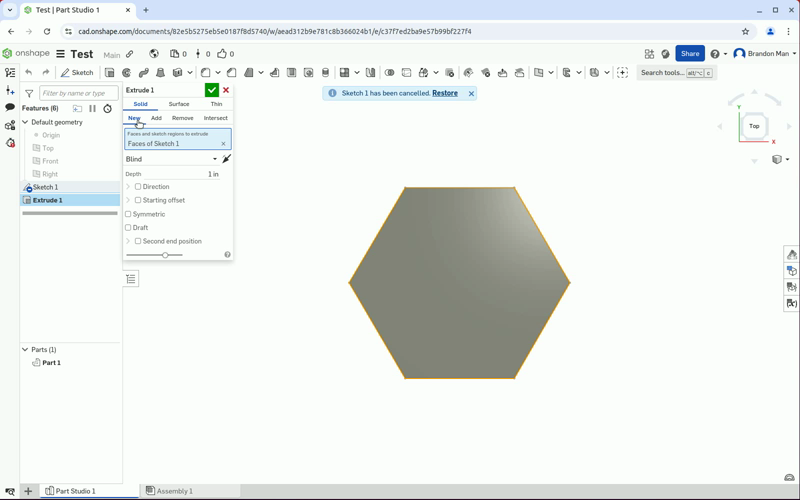
key(tab, 4)
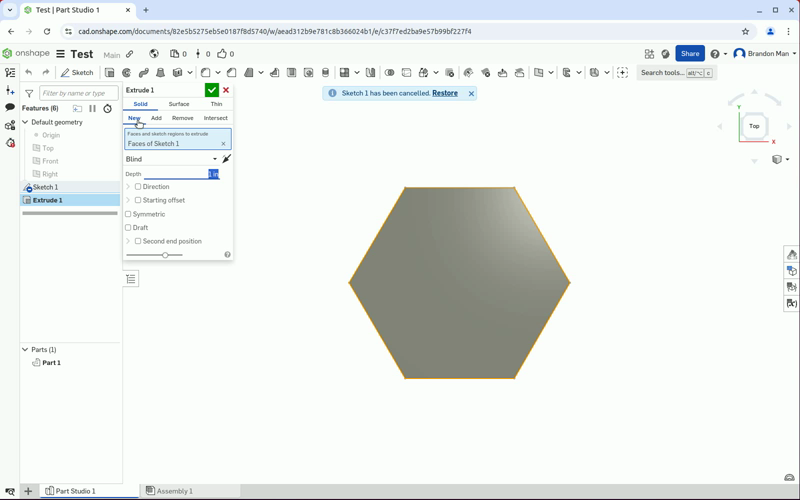
text(15.405)
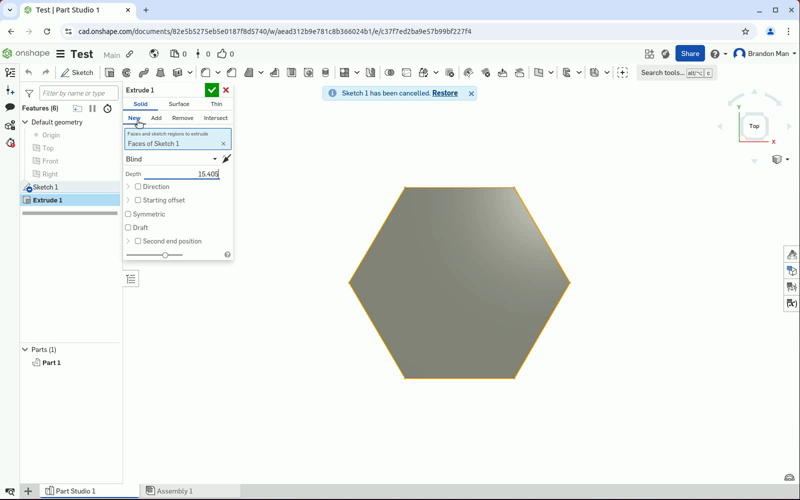
key(enter)
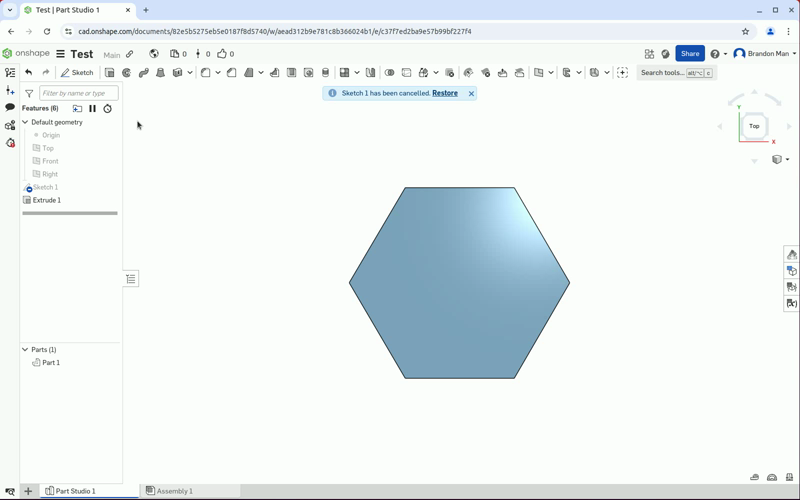
key(shift+h)
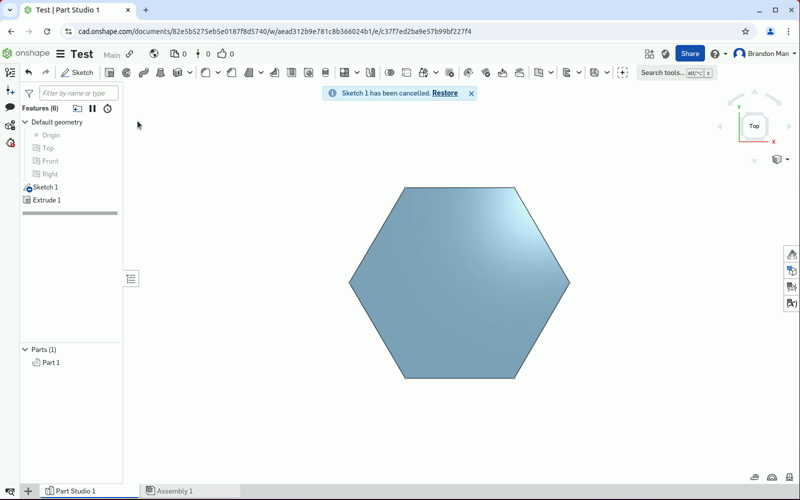
key(shift+h)
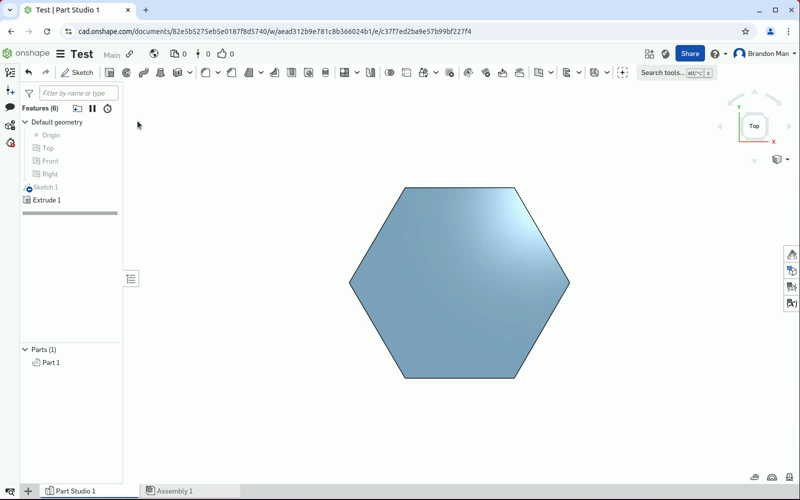
mouse_move(73, 189)
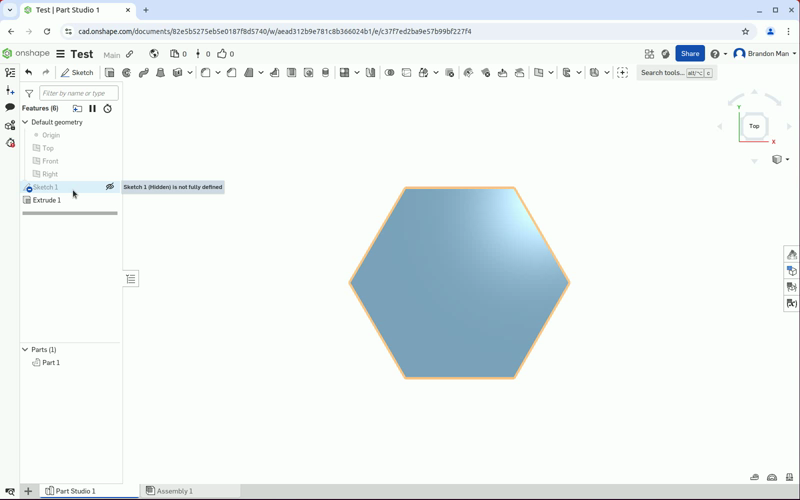
click(73, 189)
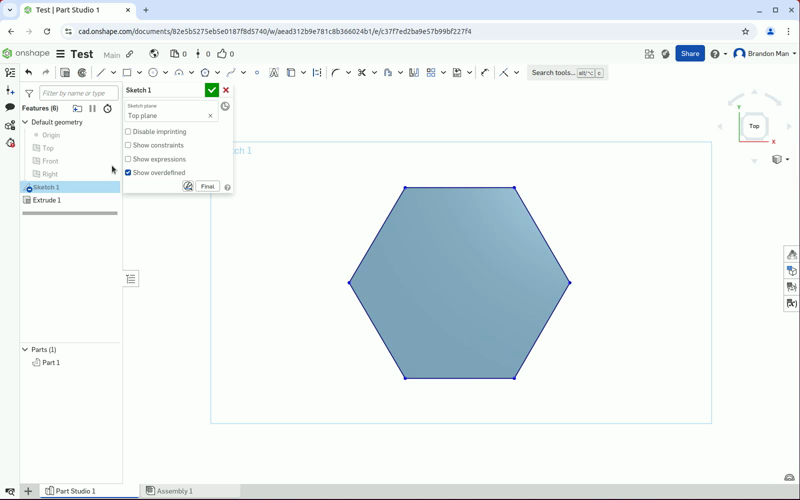
mouse_move(229, 92)
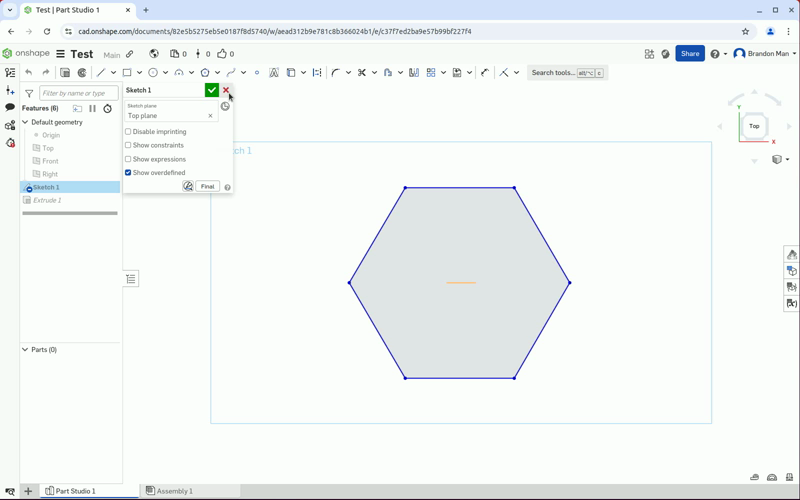
click(229, 92)
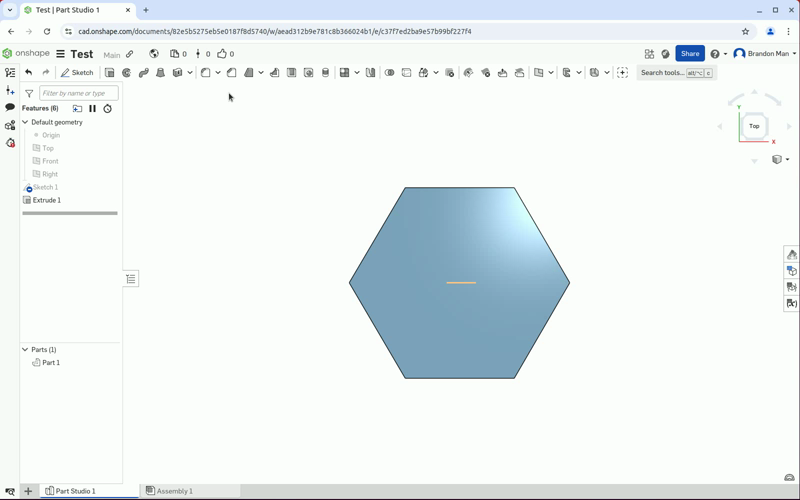
mouse_move(541, 75)
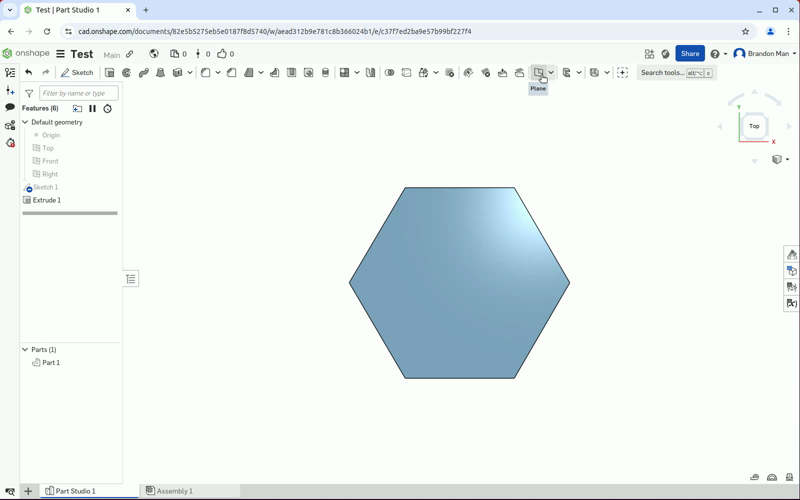
click(541, 75)
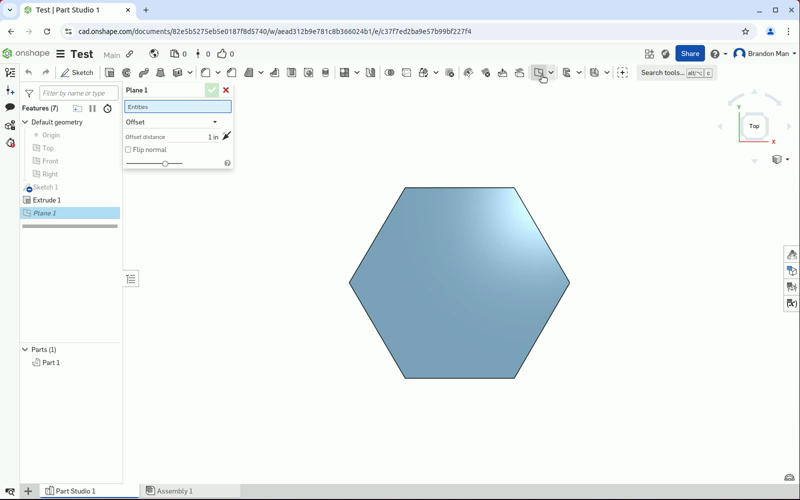
mouse_move(73, 150)
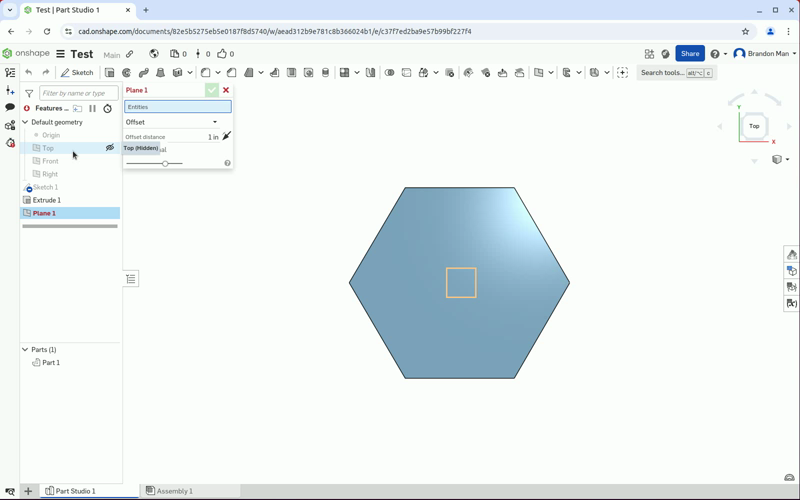
click(73, 150)
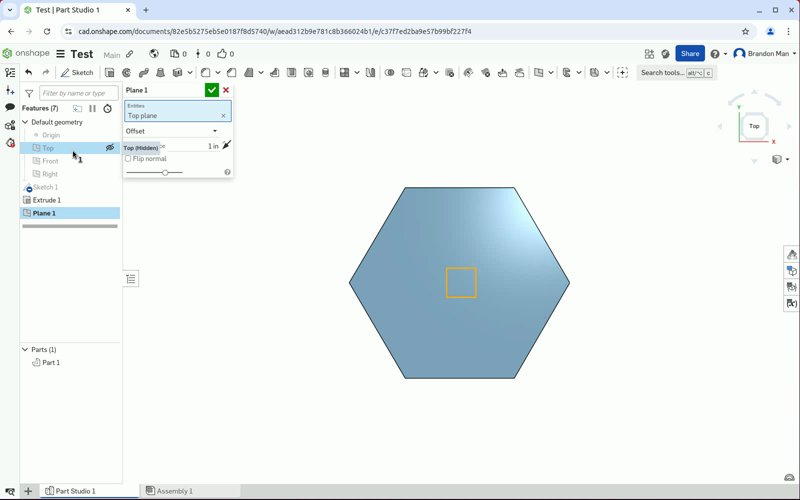
key(tab, 2)
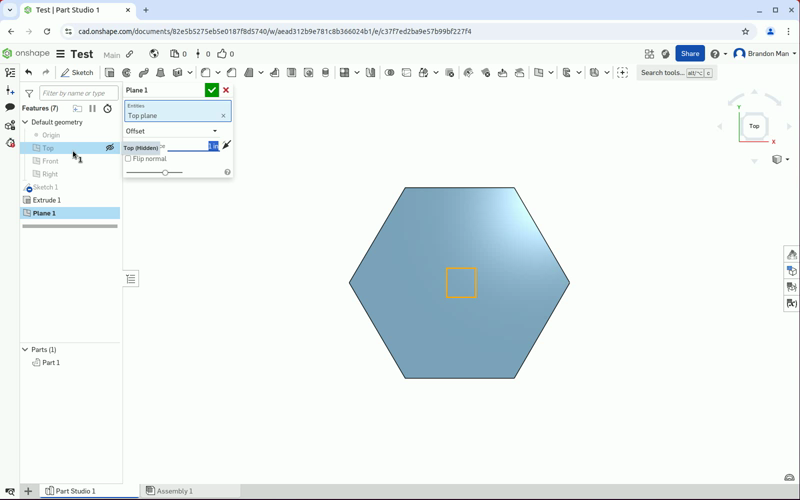
text(15.405)
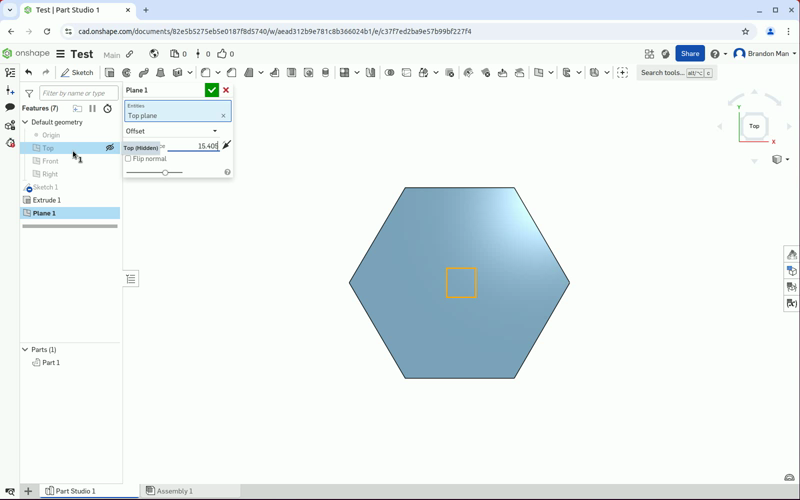
key(enter, 2)
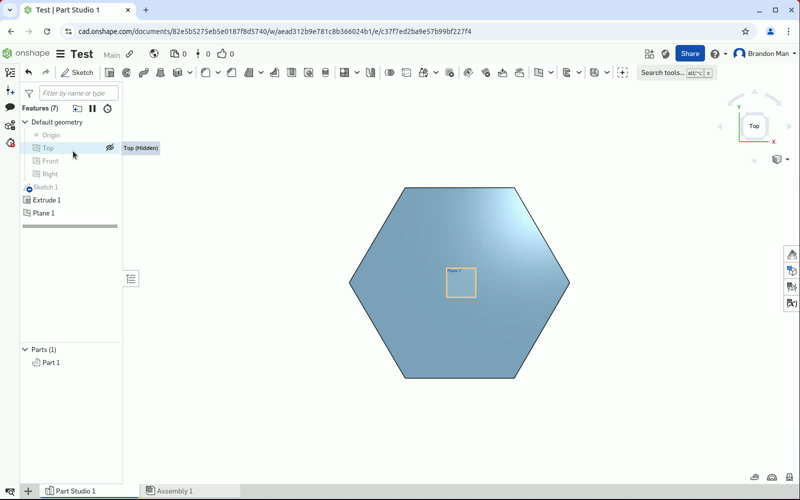
key(shift+s)
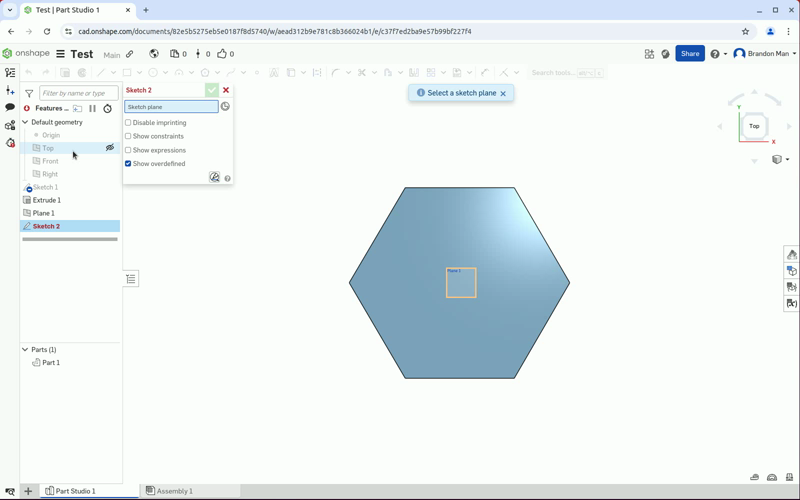
mouse_move(73, 215)
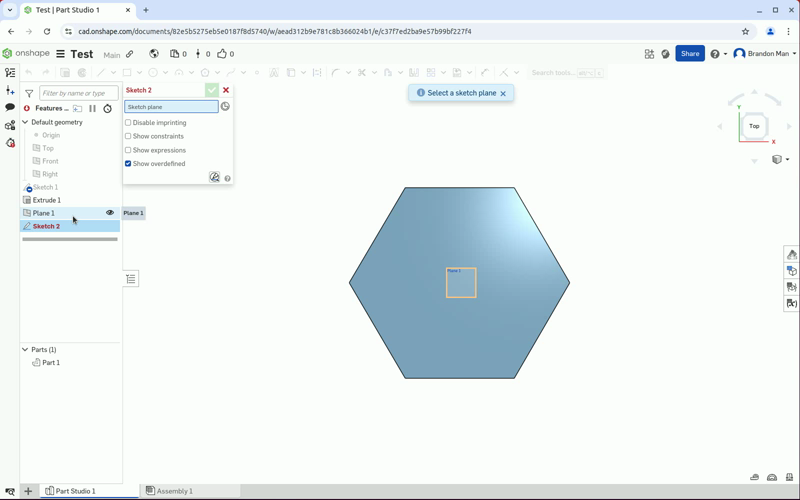
click(73, 215)
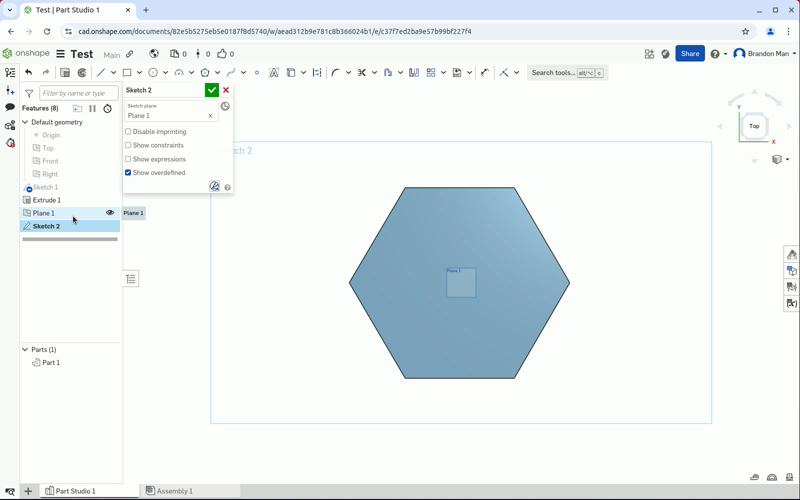
mouse_move(73, 352)
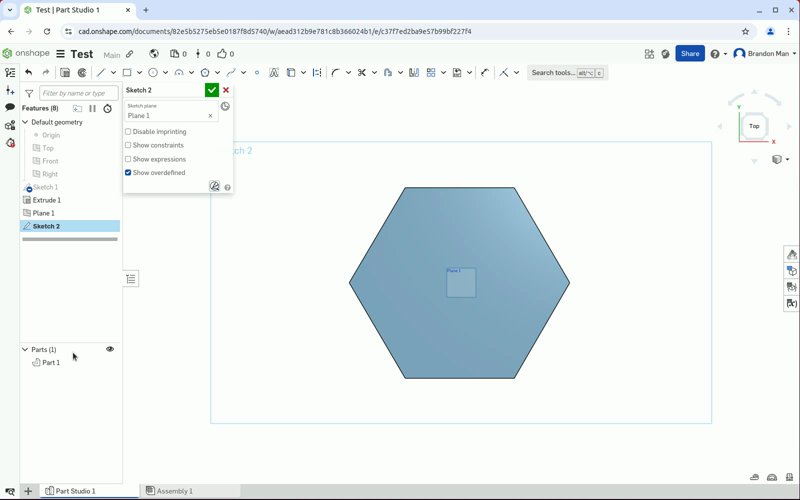
key(y)
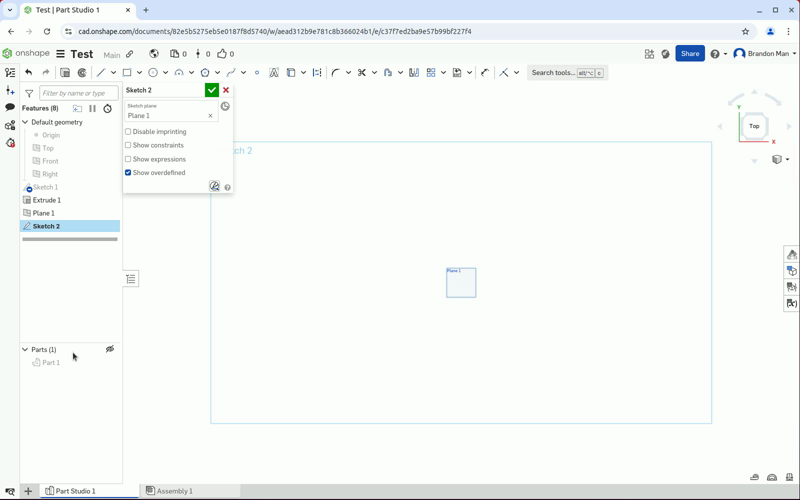
key(c)
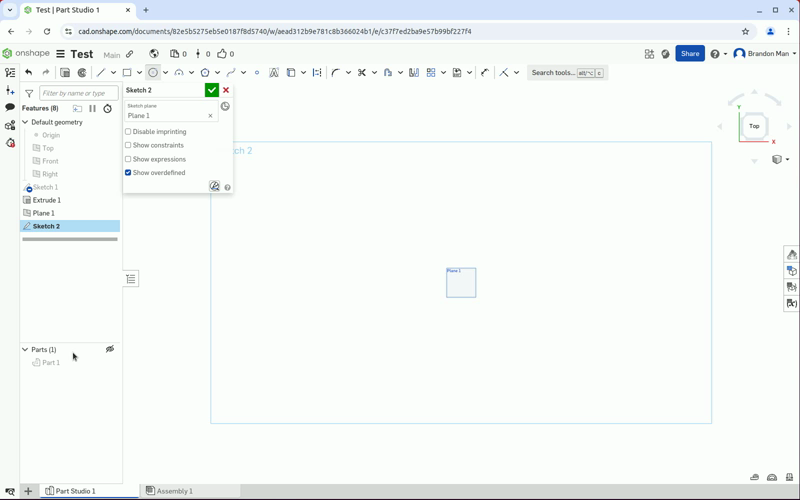
key_down(shift)
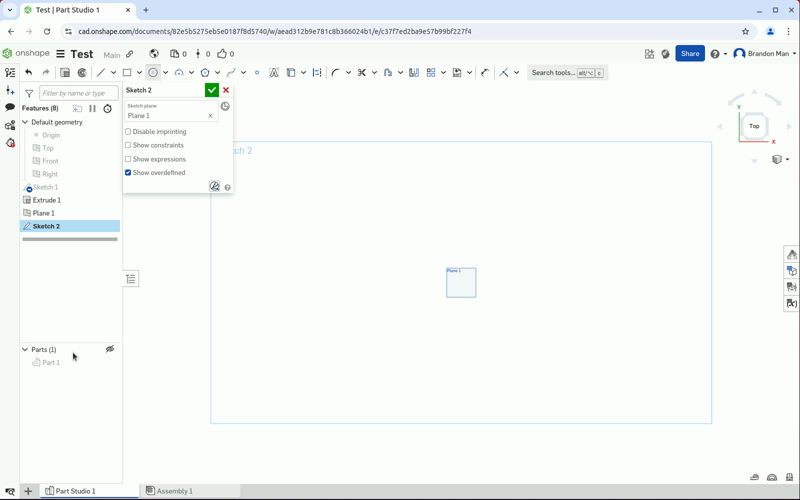
mouse_move(461, 282)
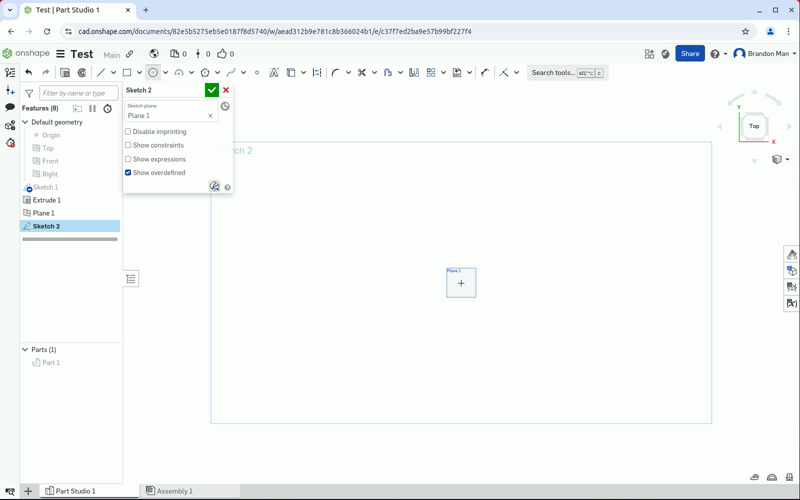
click(461, 282)
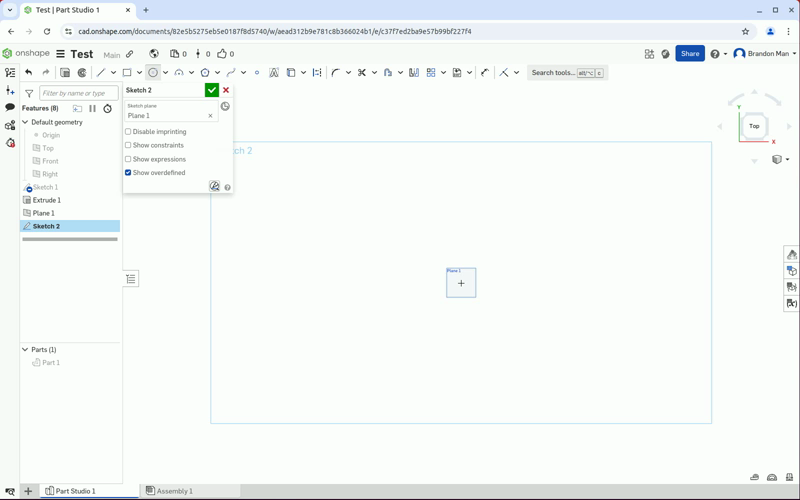
key_up(shift)
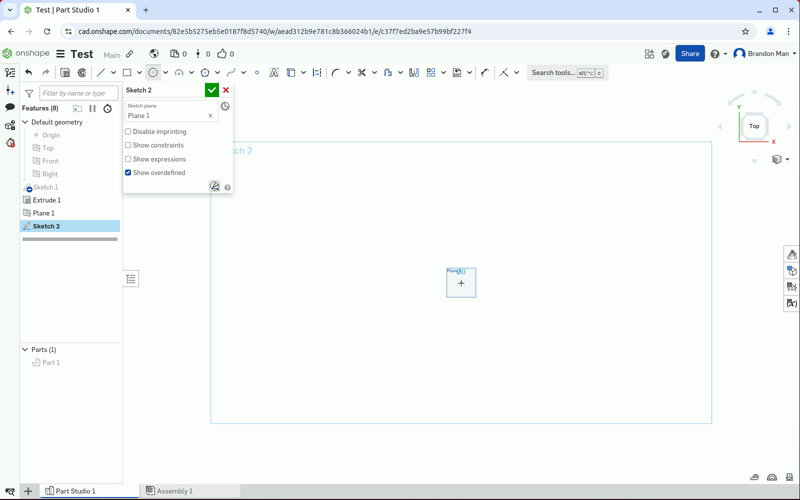
mouse_move(552, 282)
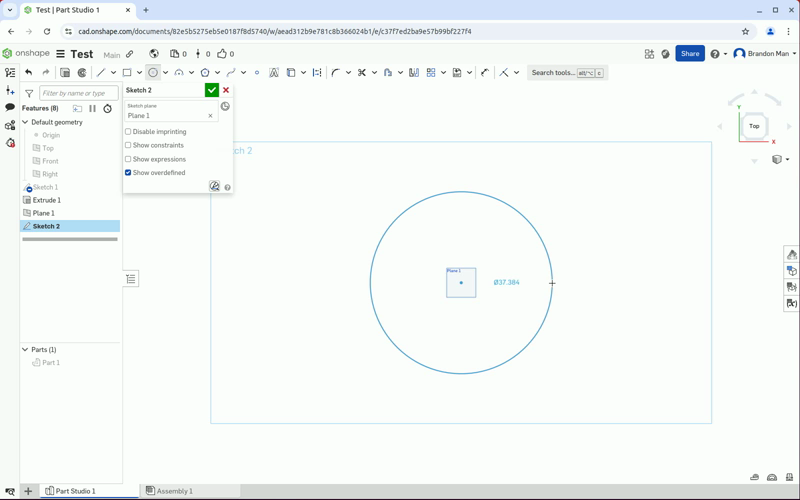
click(552, 282)
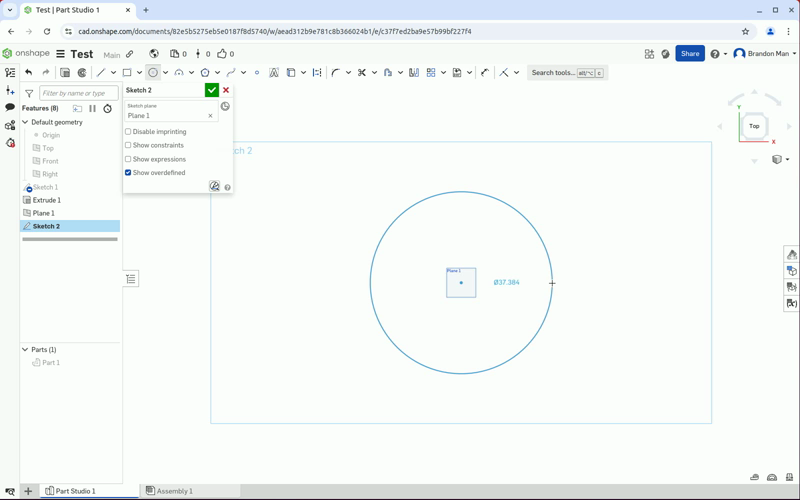
key(esc)
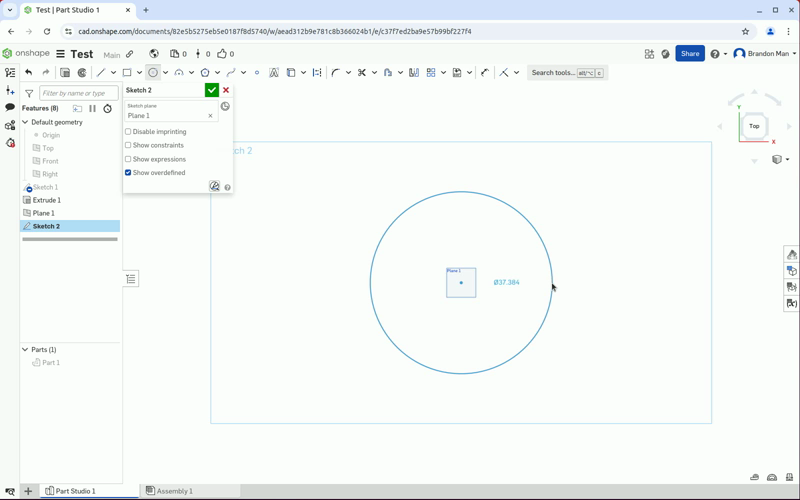
mouse_move(448, 240)
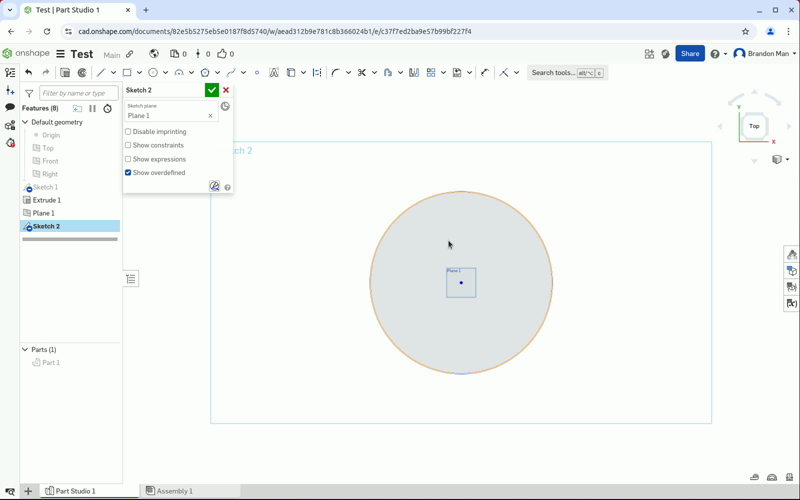
click(448, 240)
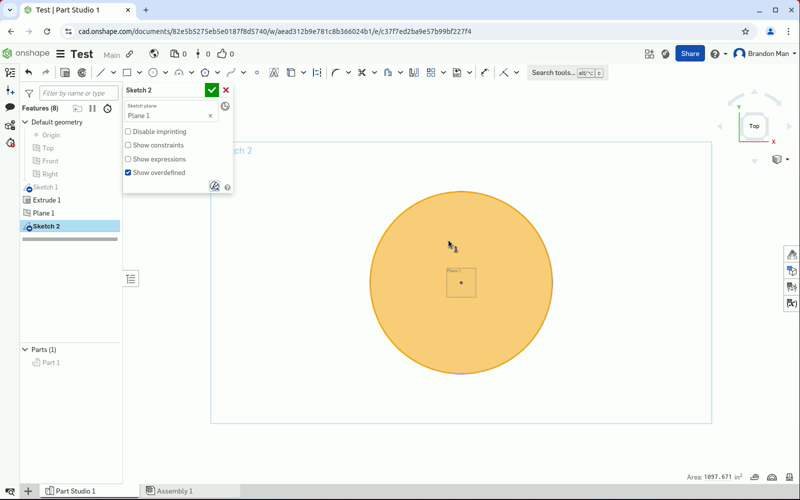
mouse_move(73, 352)
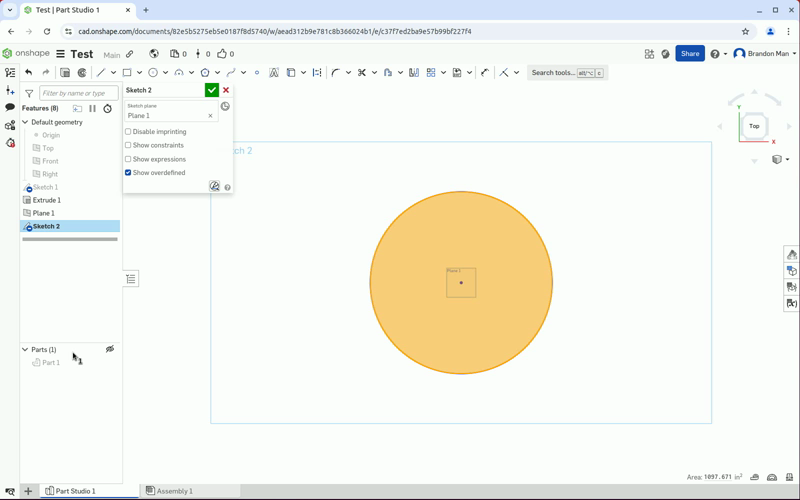
key(shift+y)
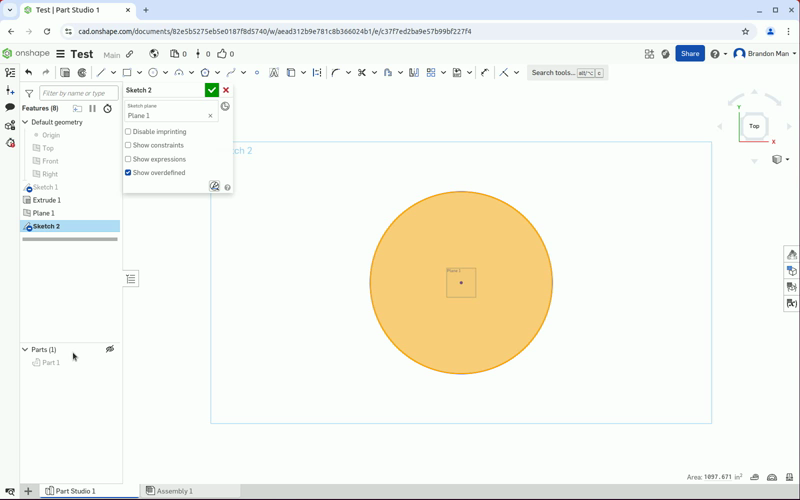
key(shift+e)
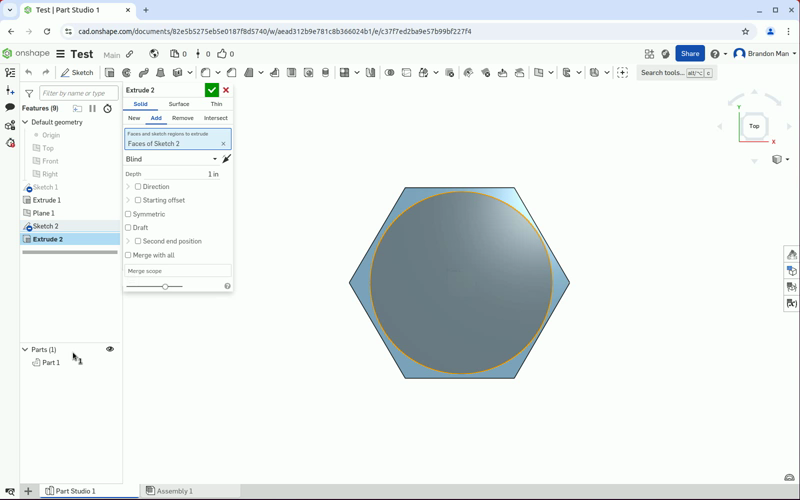
mouse_move(143, 106)
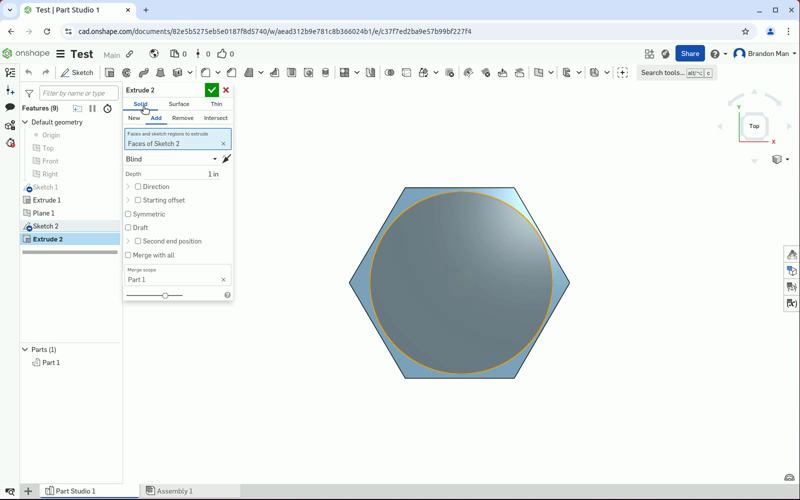
click(143, 106)
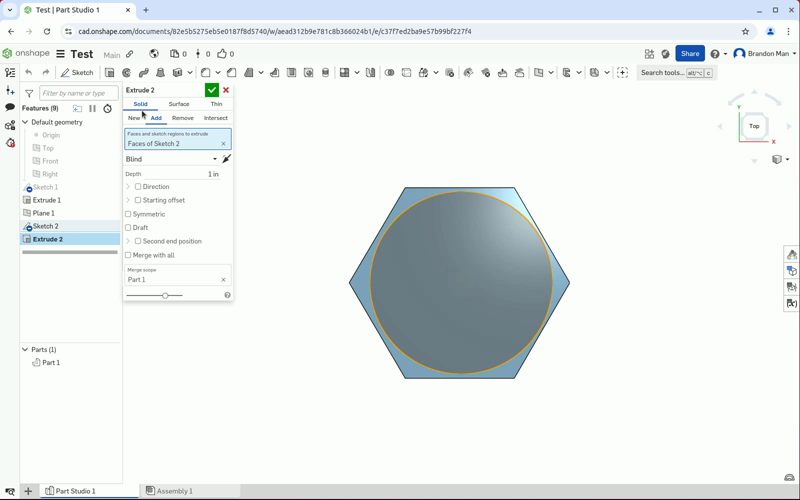
mouse_move(137, 120)
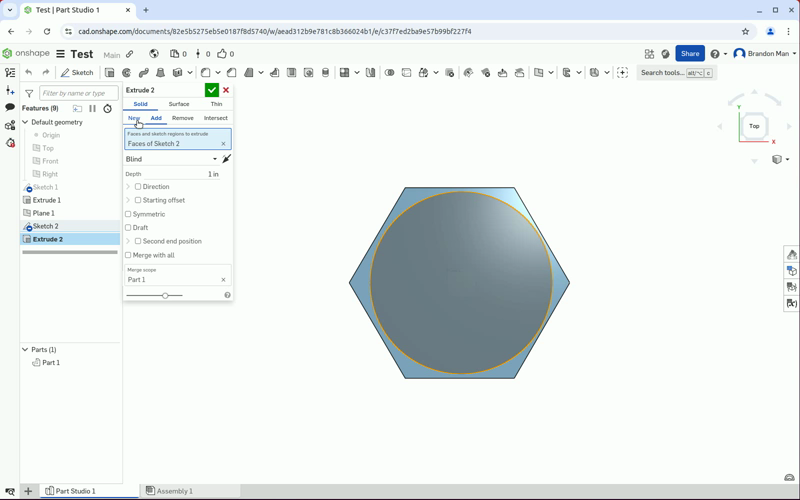
click(137, 120)
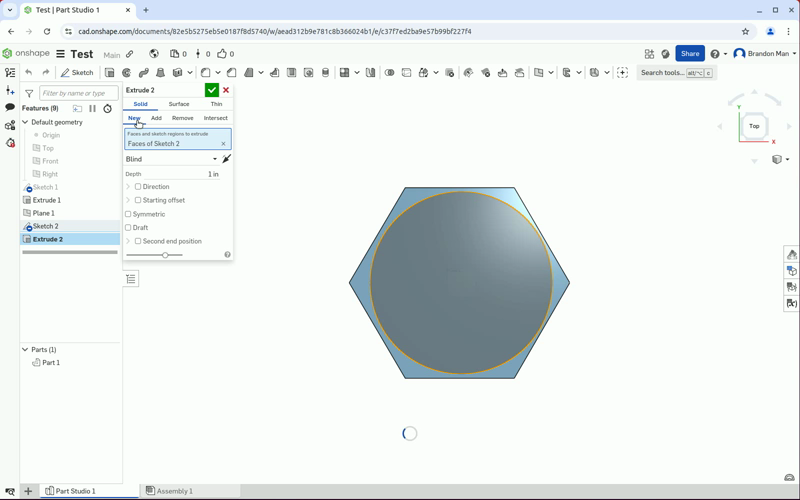
key(tab, 4)
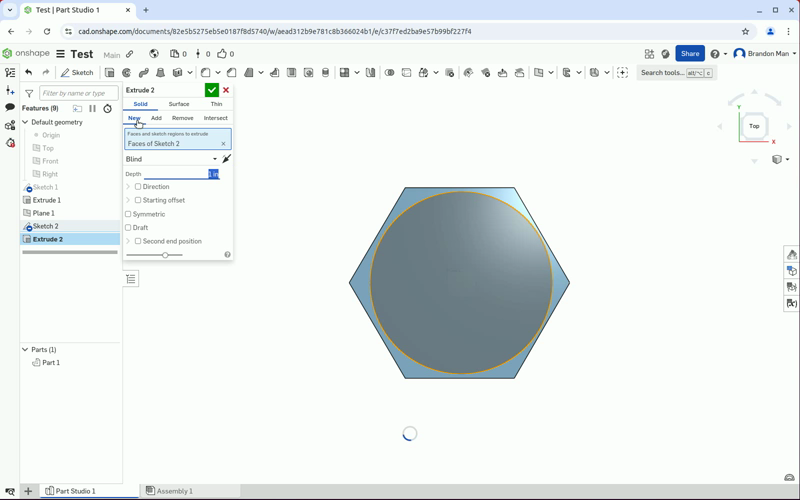
text(7.703)
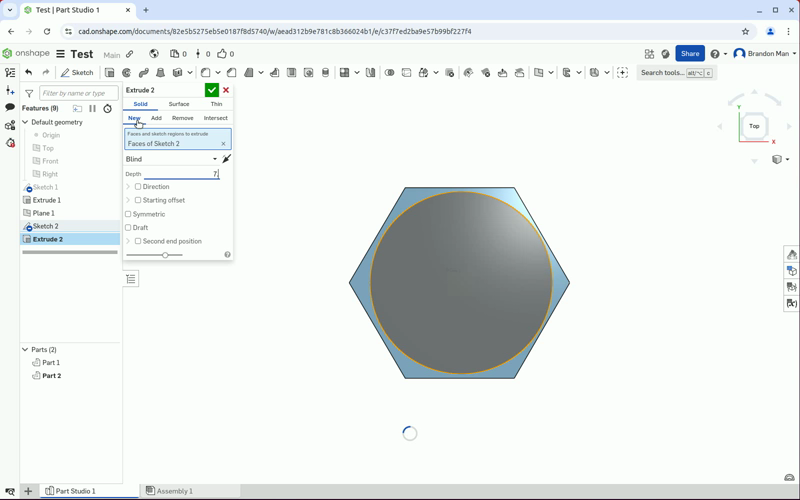
key(enter)
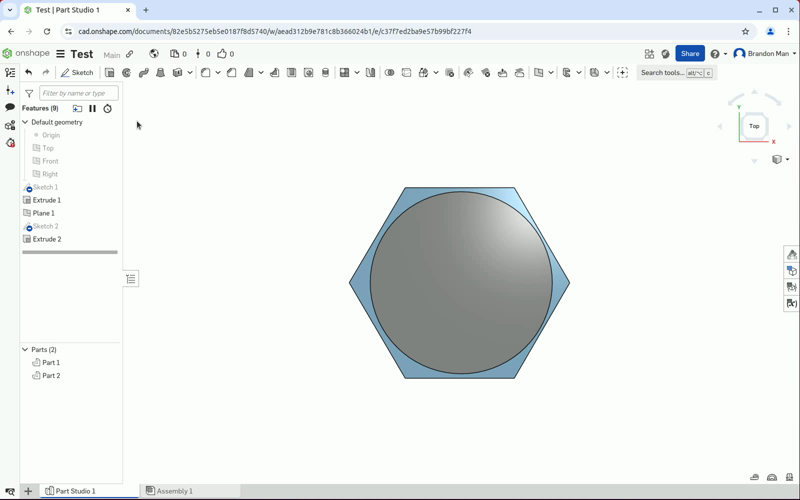
key(shift+h)
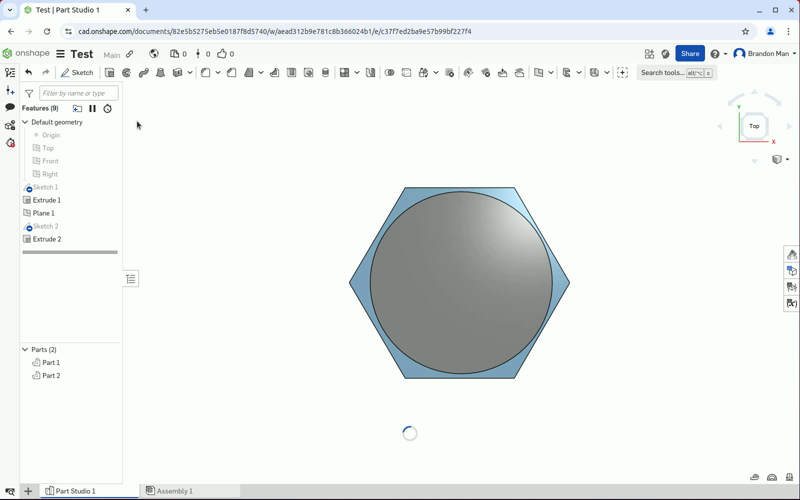
key(shift+h)
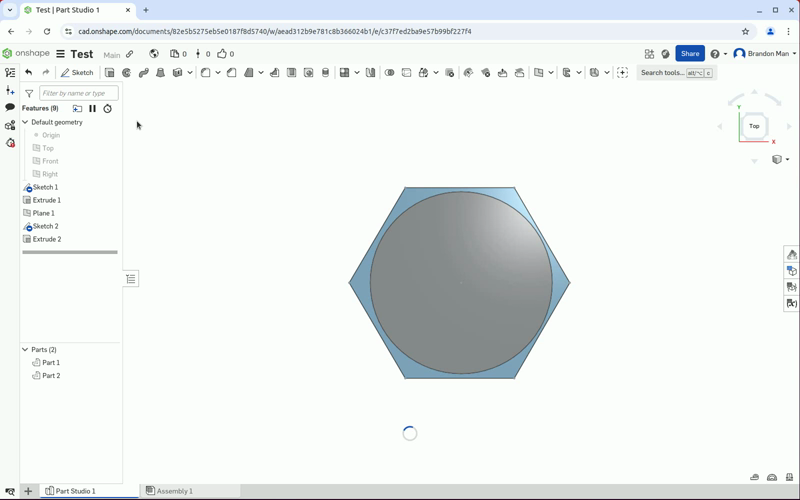
key(shift+7)
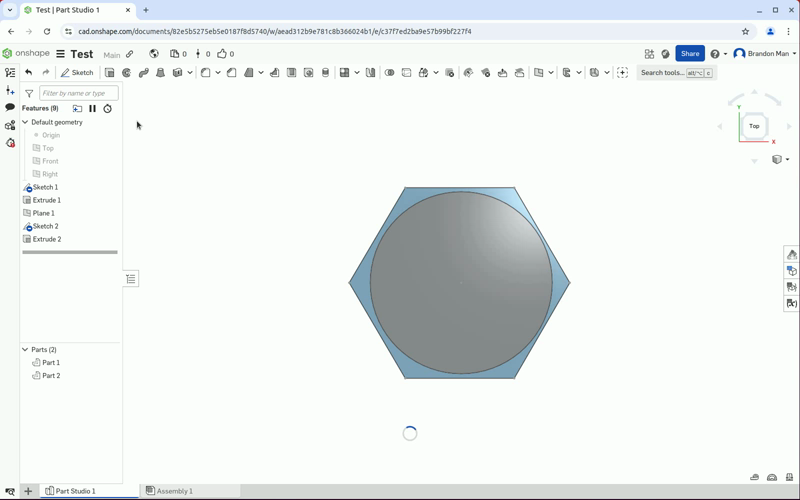
key(up, 3)
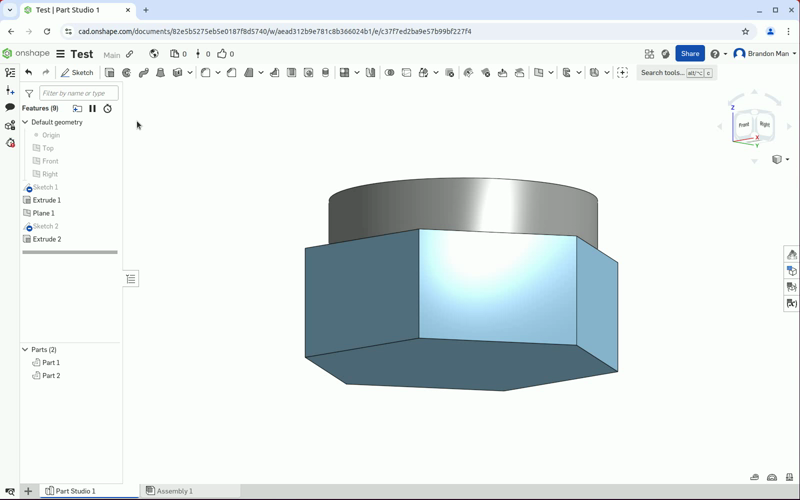
key(left, 3)
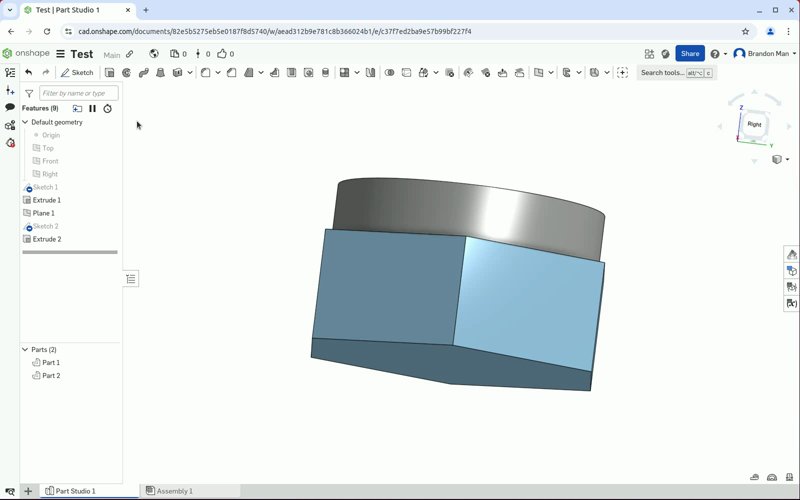
key(right, 3)
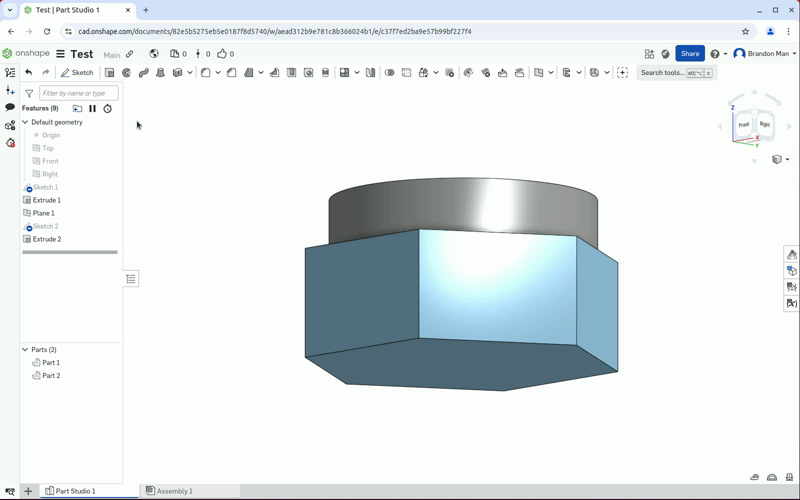
key(down, 3)
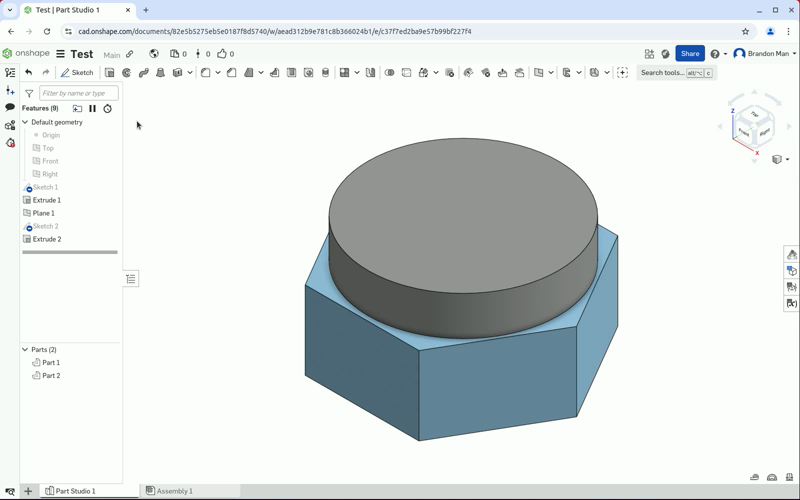
mouse_move(73, 189)
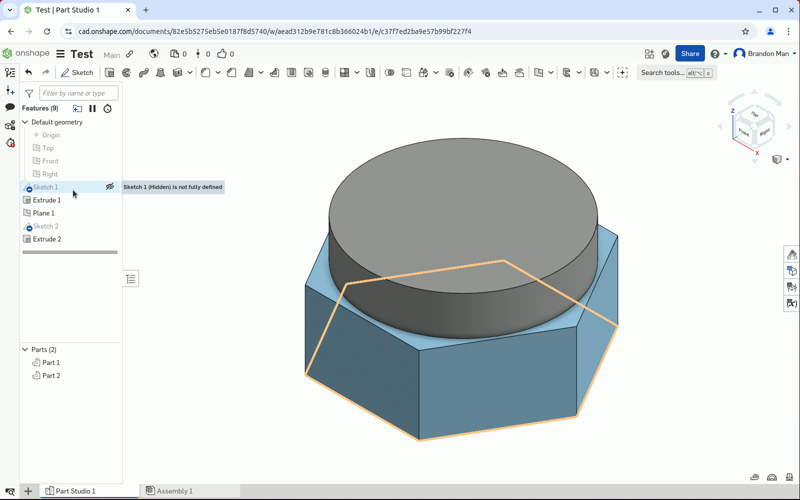
click(73, 189)